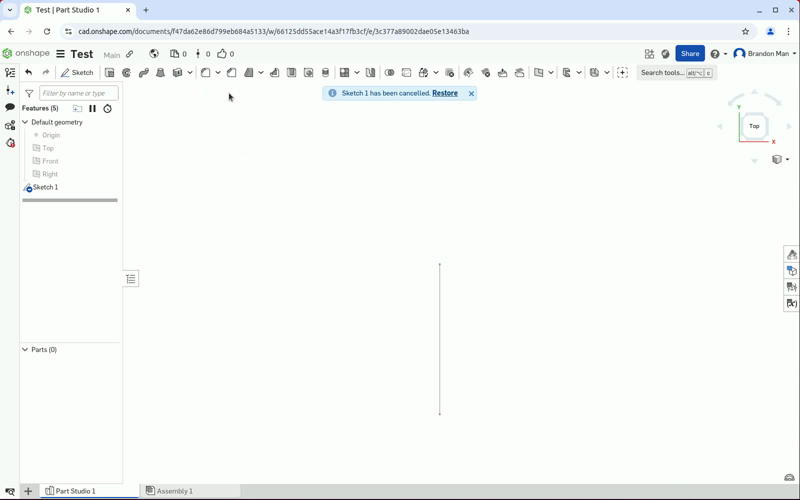
key(shift+h)
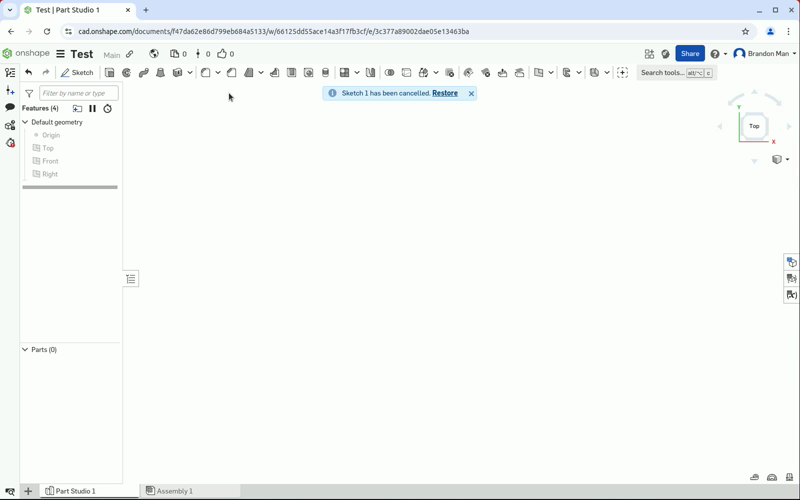
mouse_move(73, 352)
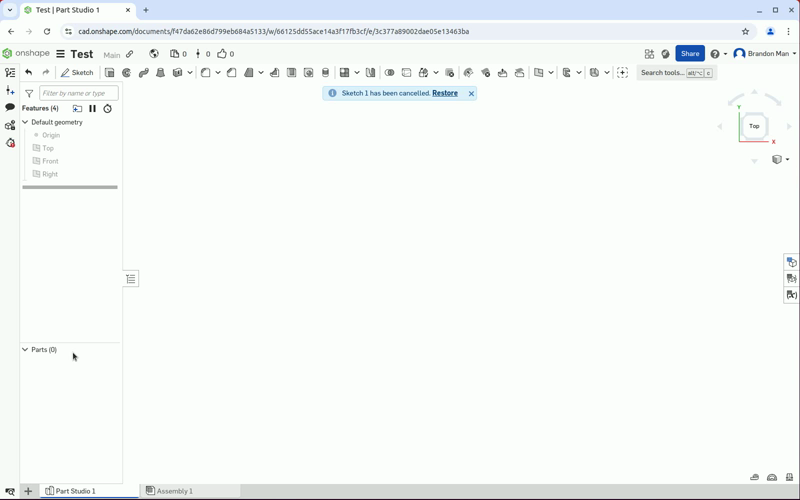
key(y)
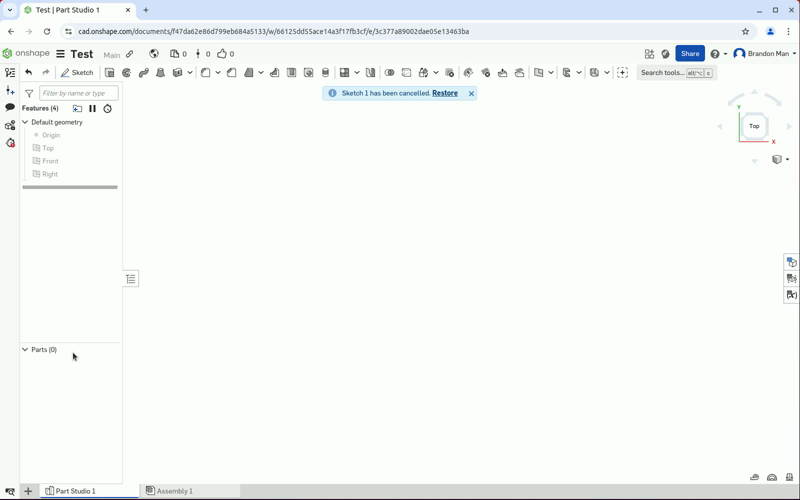
key(shift+p)
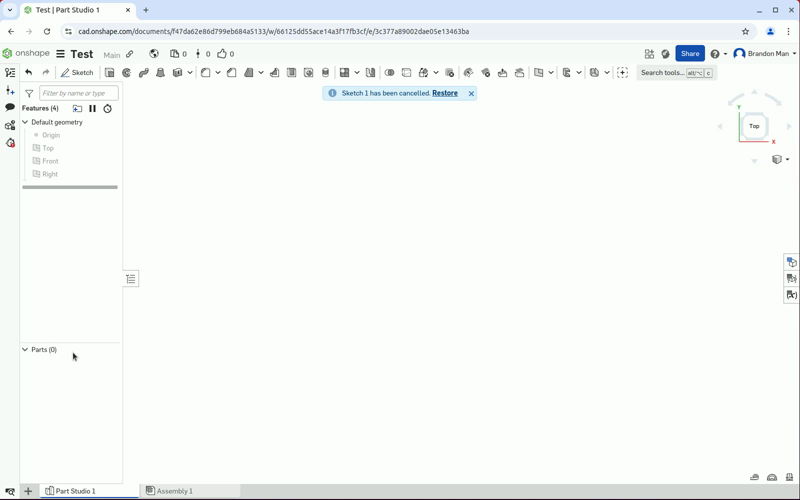
key(space)
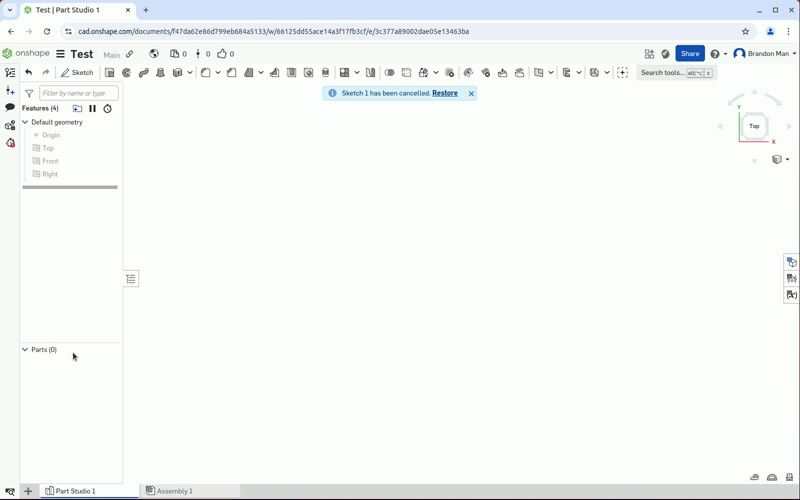
key_down(shift)
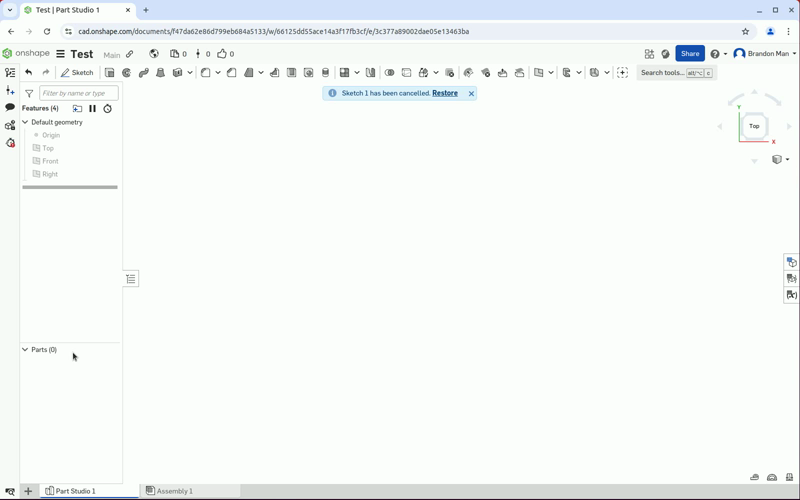
key(up)
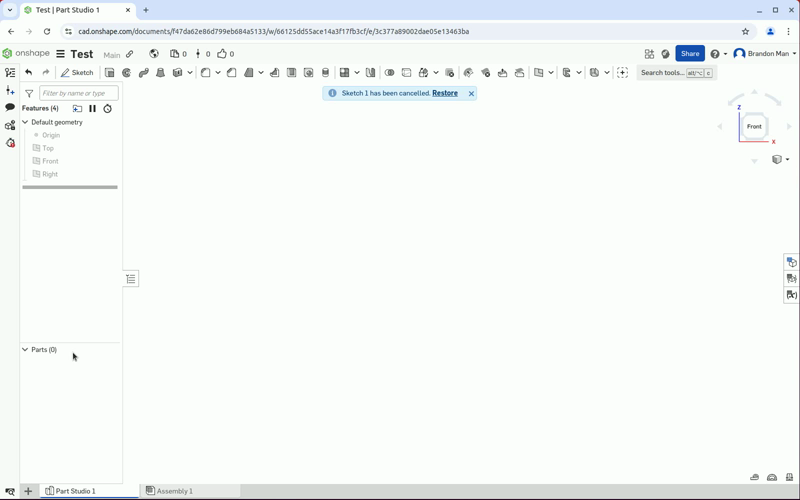
key_up(shift)
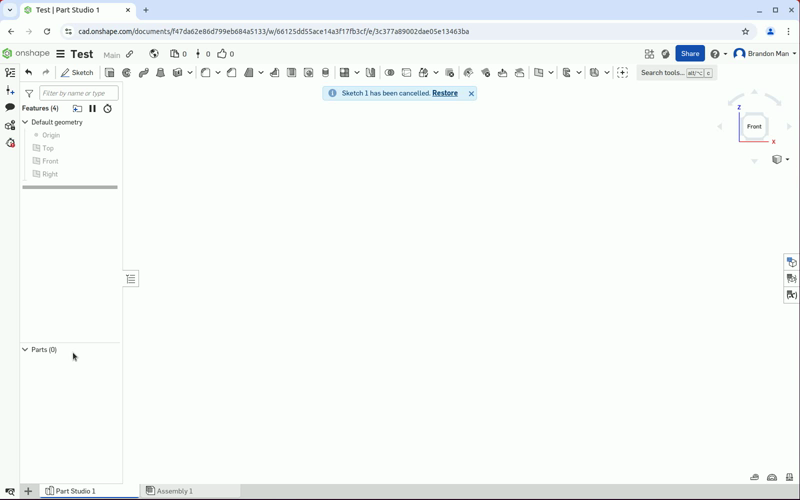
key(space)
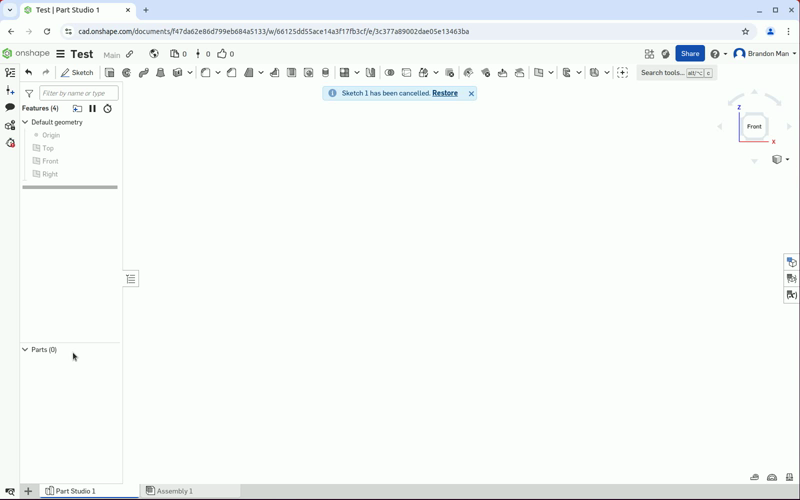
key_down(shift)
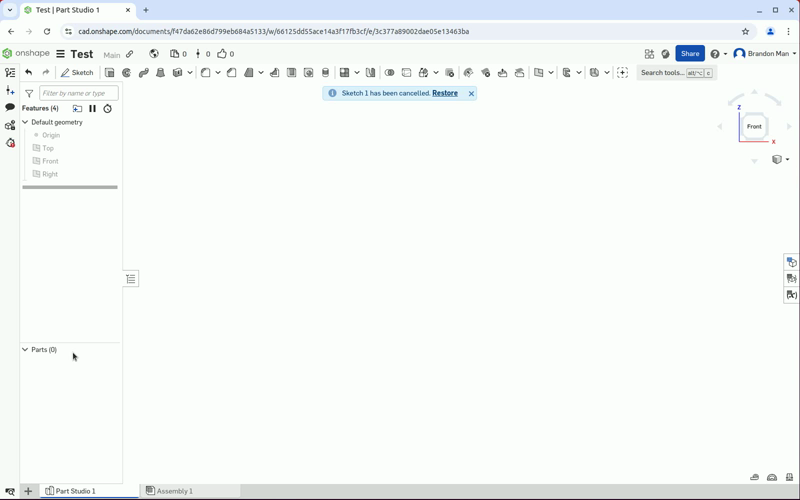
key(left)
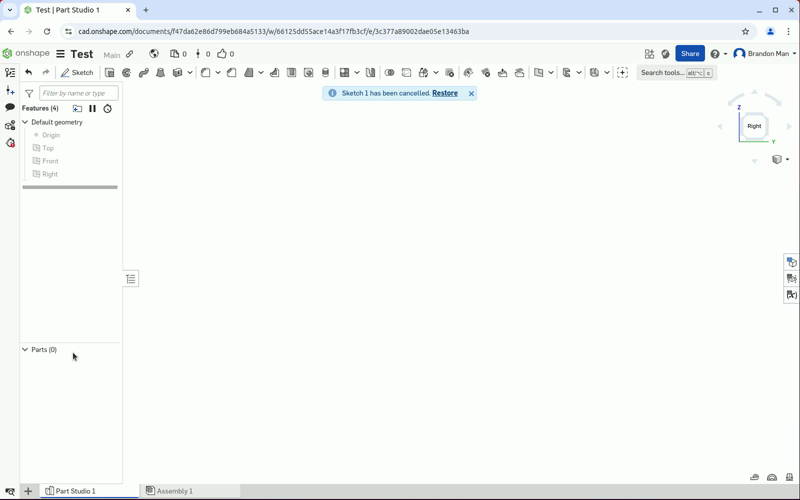
key_up(shift)
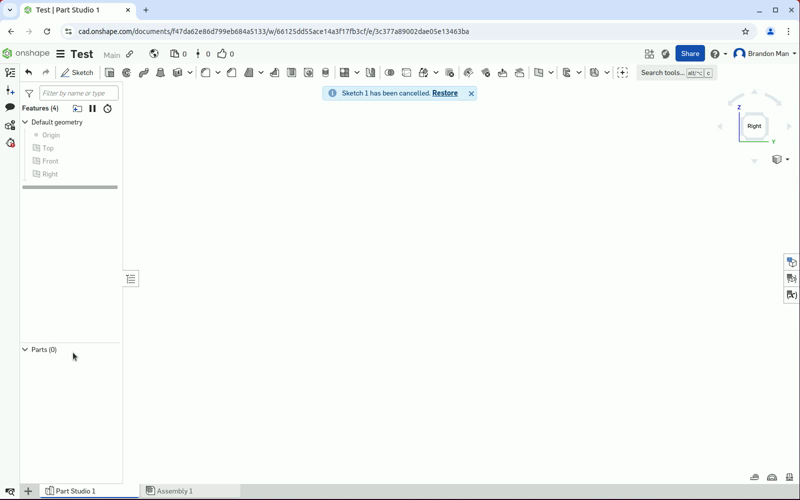
mouse_move(73, 352)
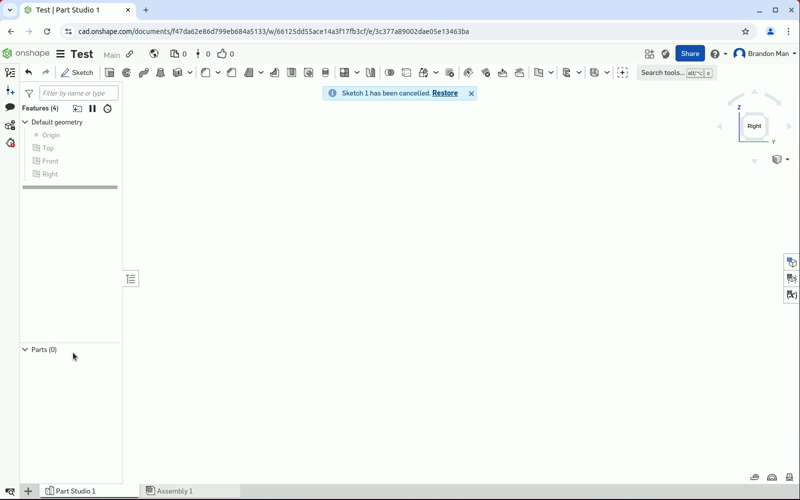
key(shift+y)
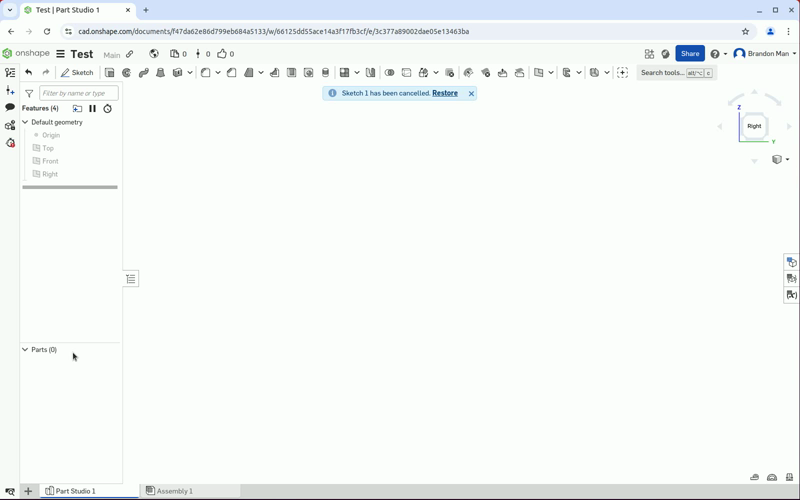
key(shift+s)
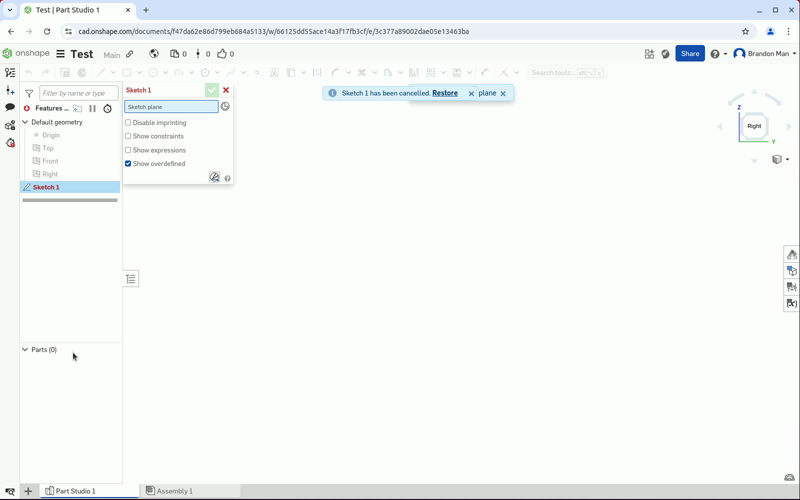
mouse_move(73, 176)
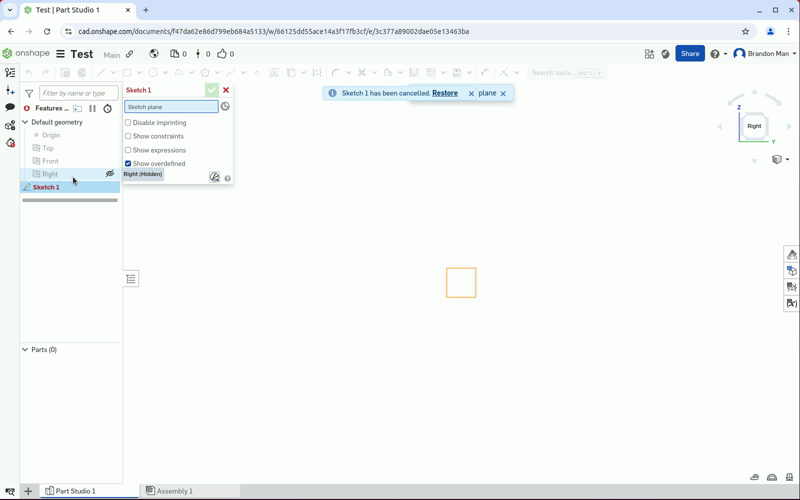
click(73, 176)
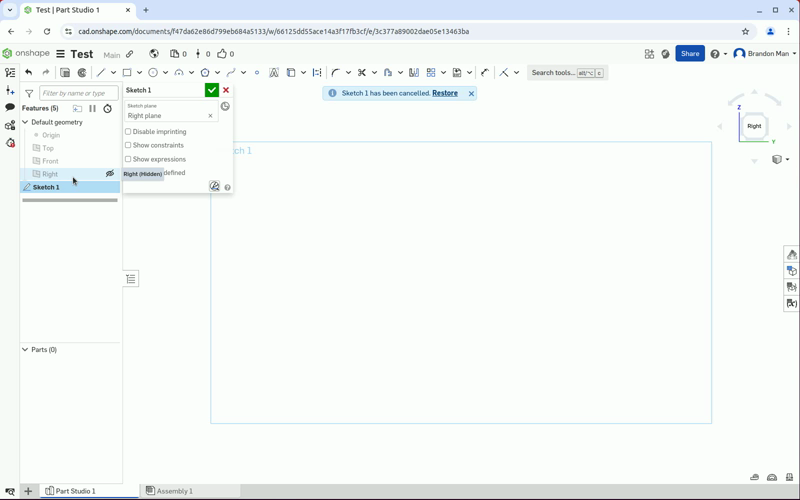
mouse_move(73, 352)
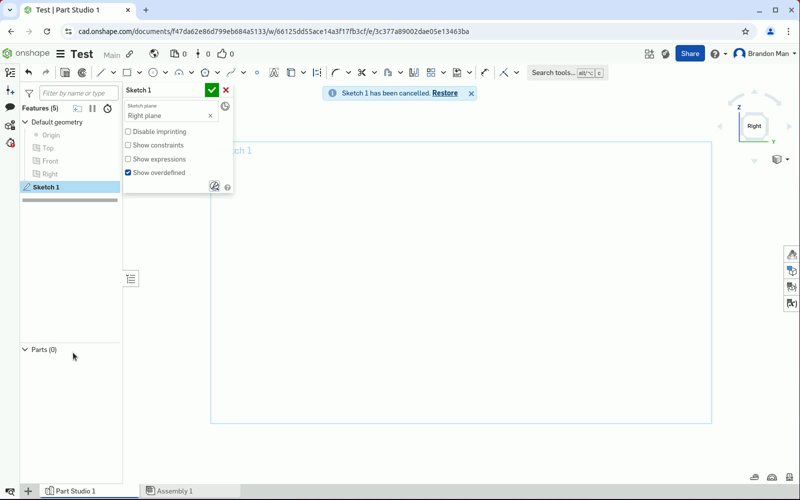
key(y)
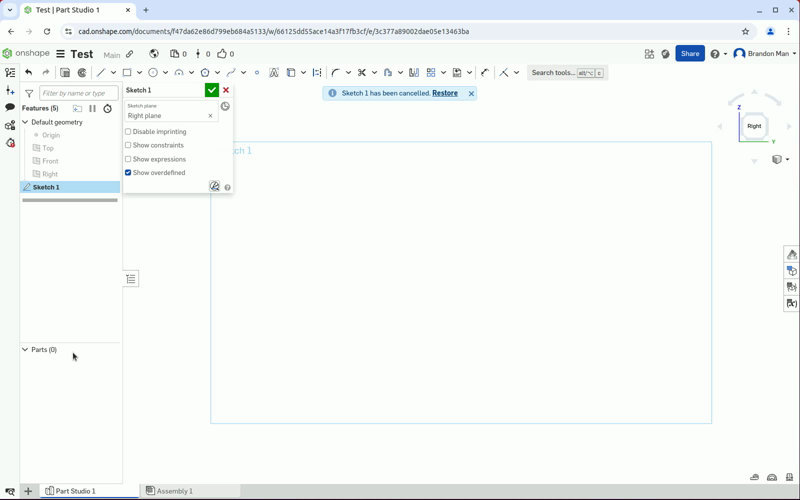
key(l)
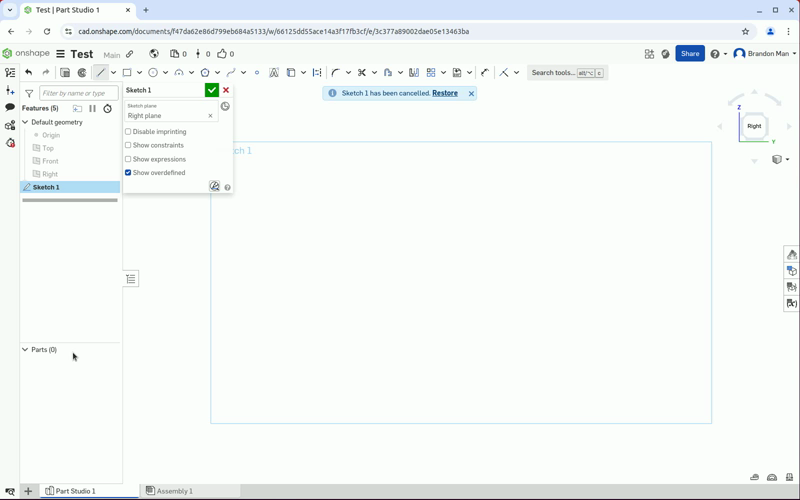
key_down(shift)
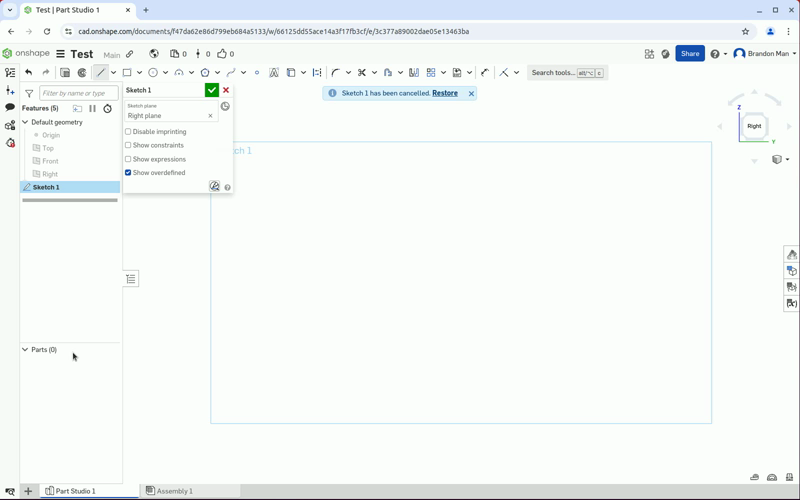
mouse_move(399, 306)
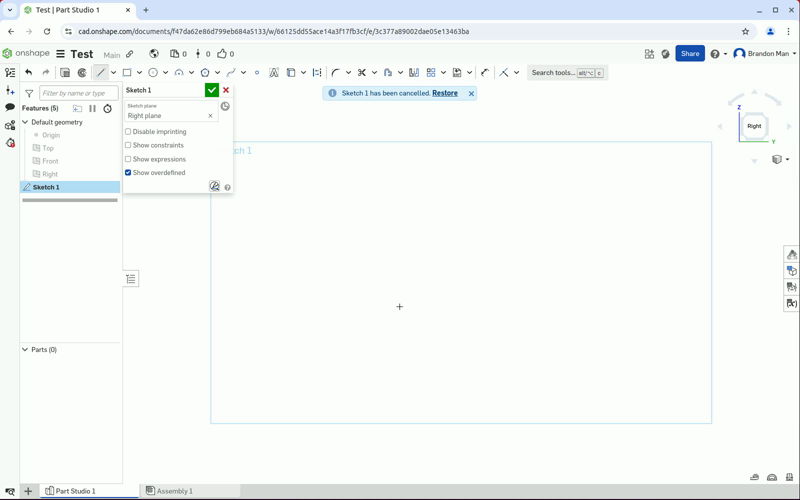
click(399, 306)
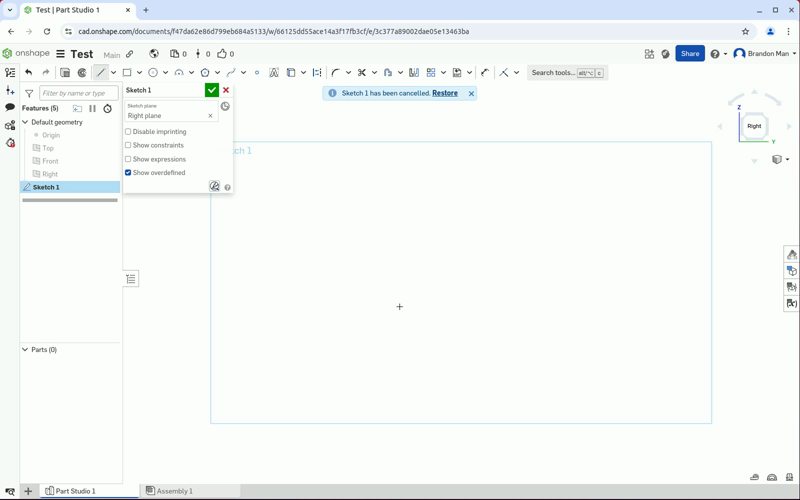
key_up(shift)
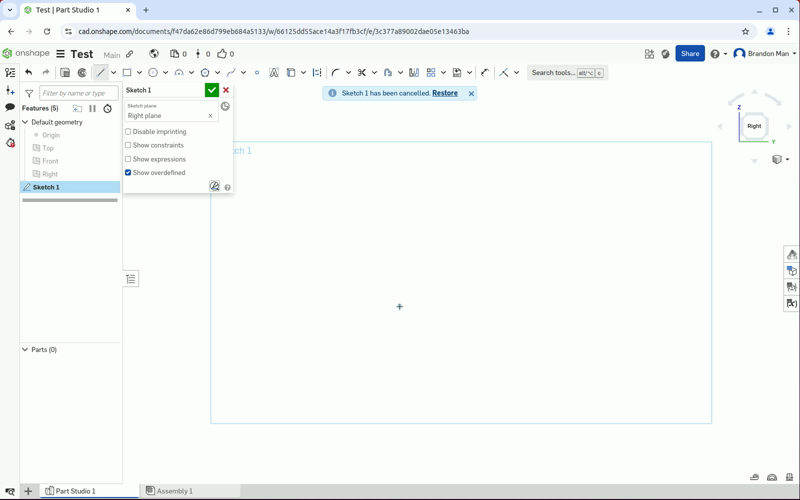
key_down(shift)
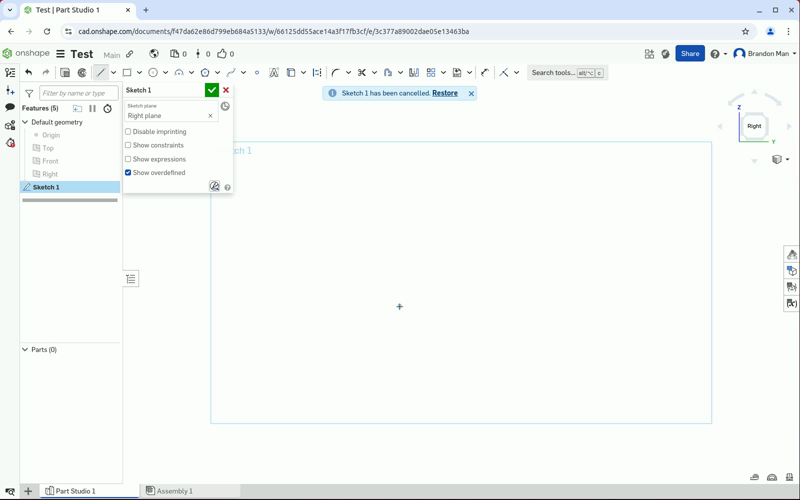
mouse_move(450, 346)
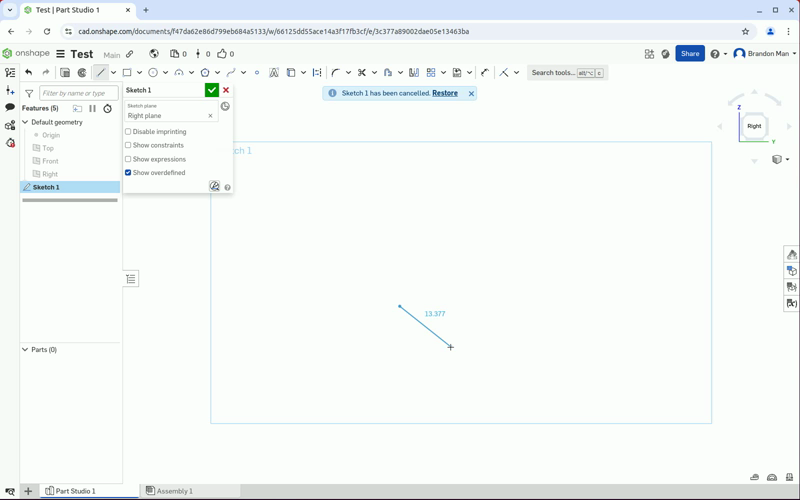
click(450, 346)
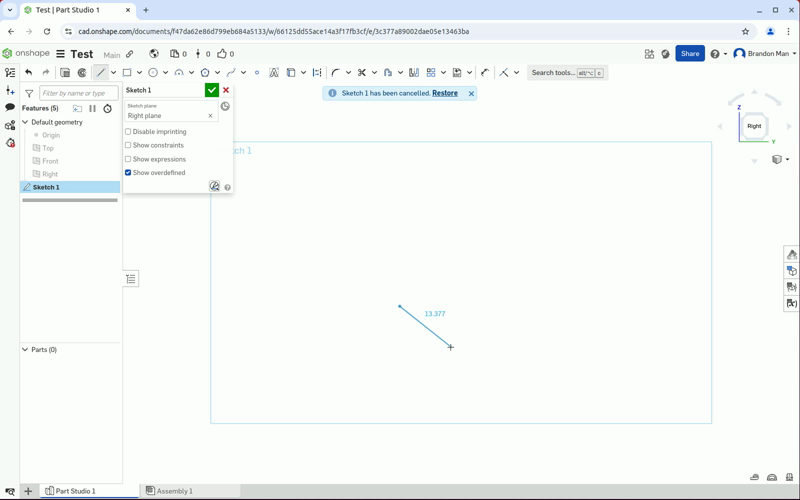
key_up(shift)
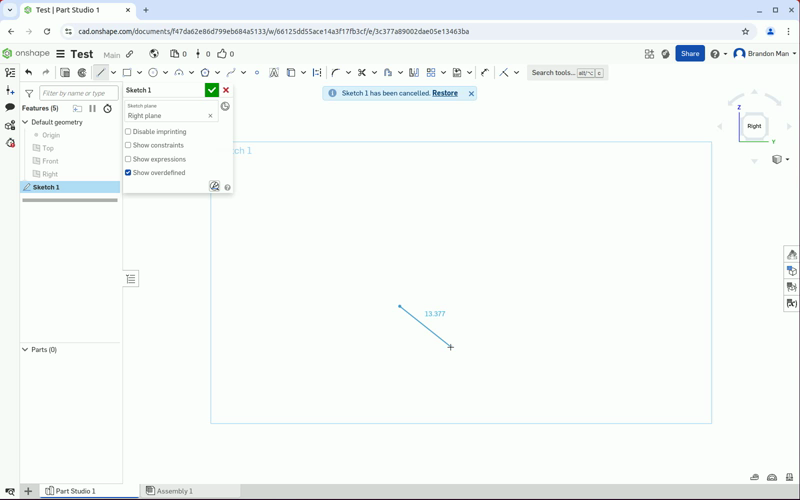
key_down(shift)
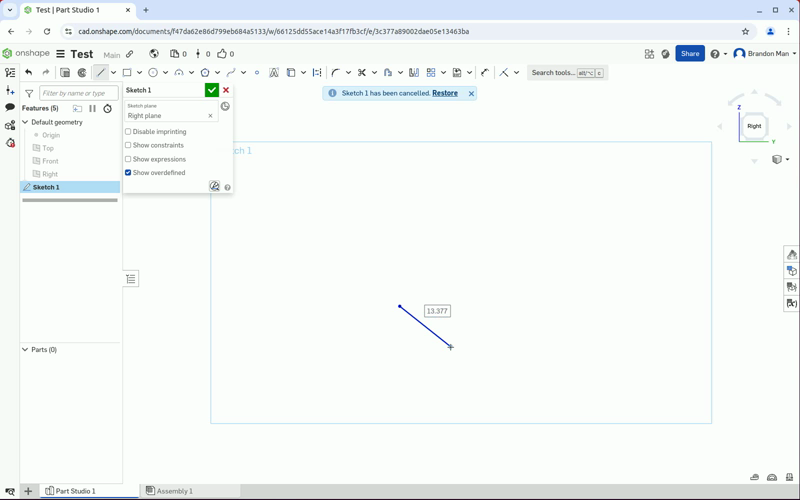
mouse_move(510, 322)
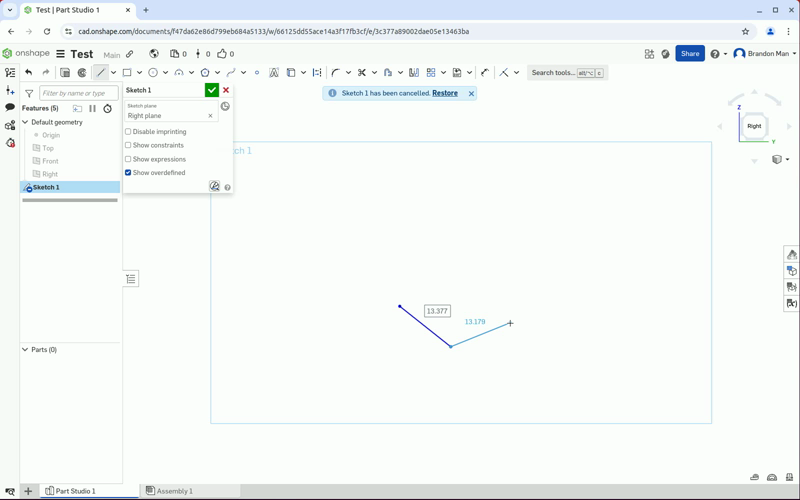
click(510, 322)
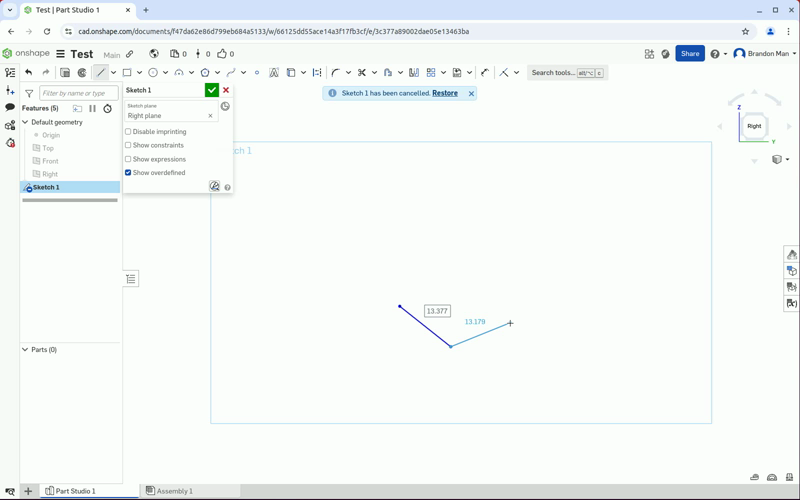
key_up(shift)
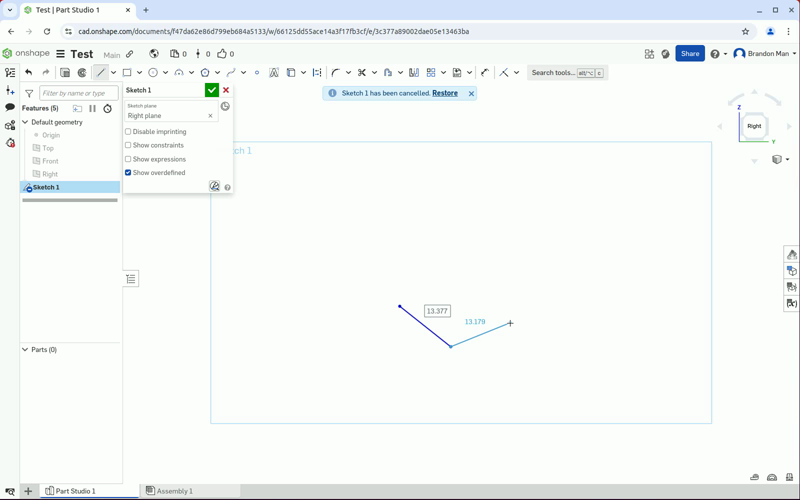
key_down(shift)
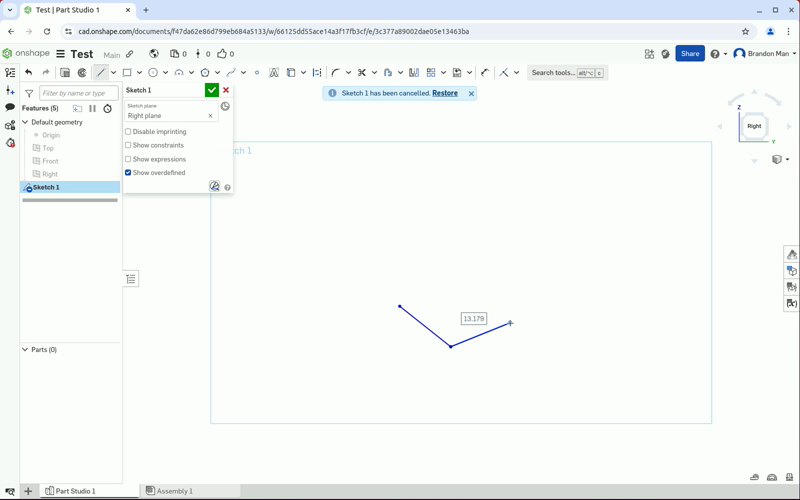
mouse_move(520, 259)
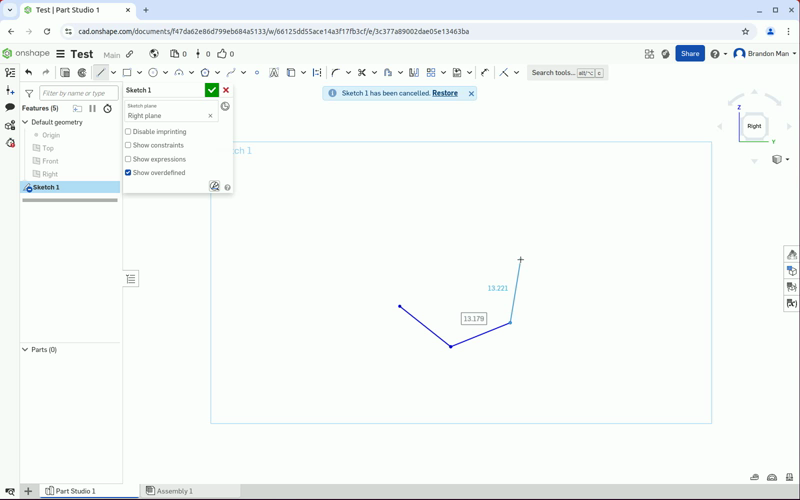
click(520, 259)
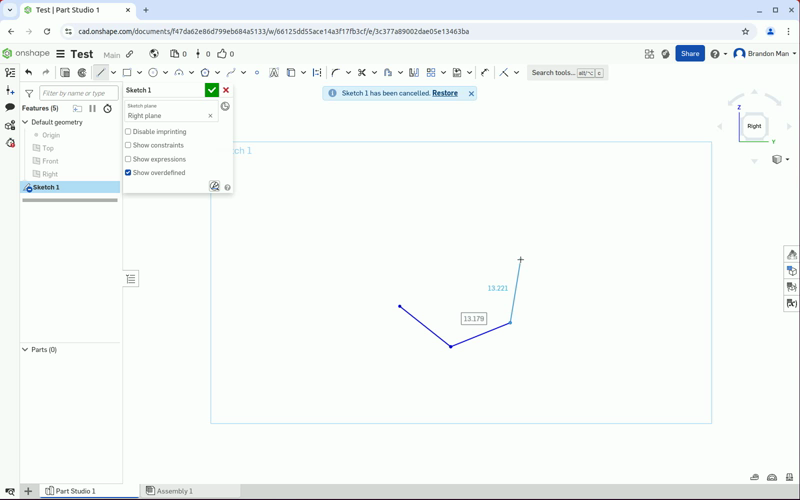
key_up(shift)
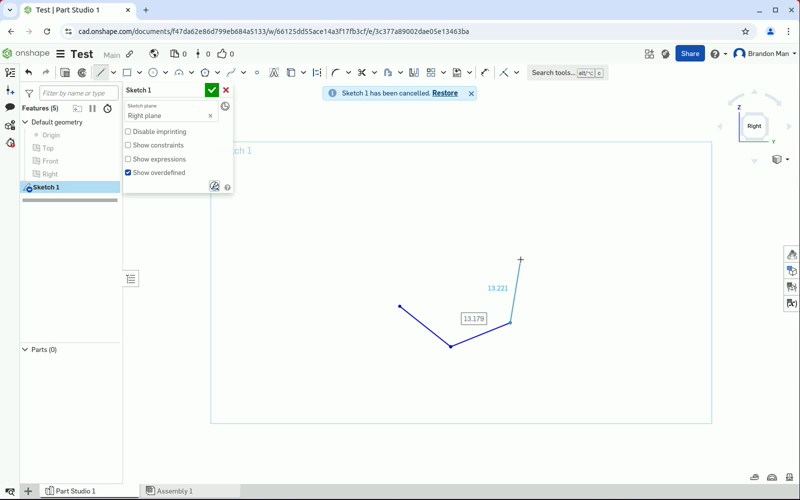
key_down(shift)
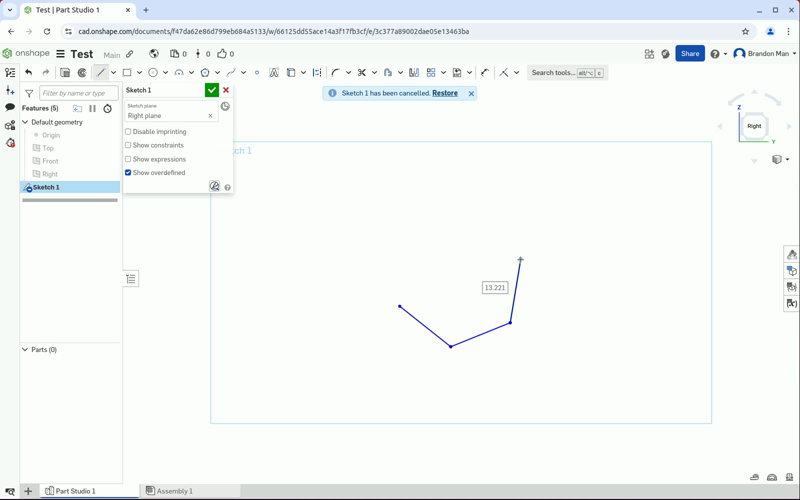
mouse_move(469, 218)
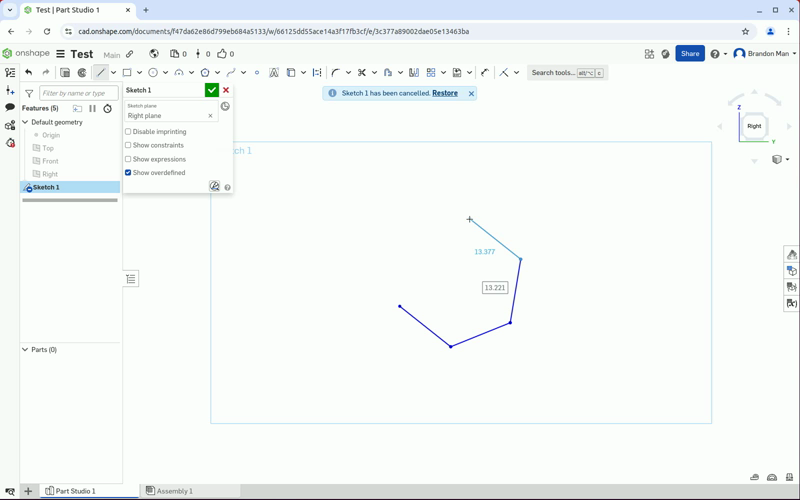
click(469, 218)
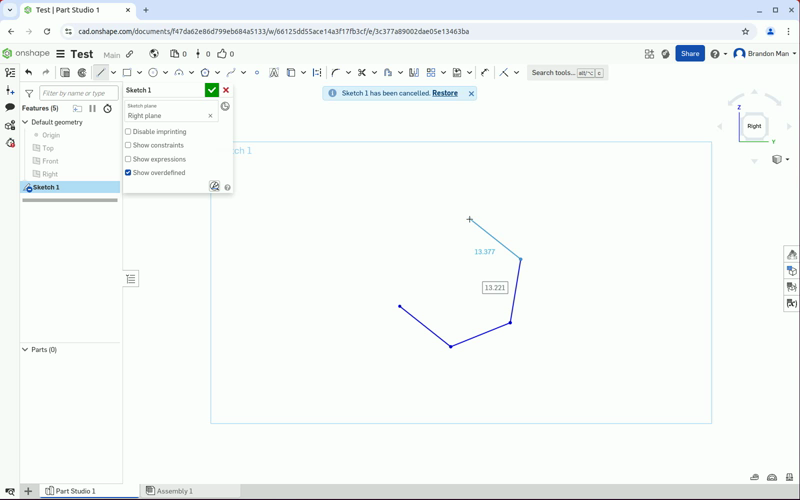
key_up(shift)
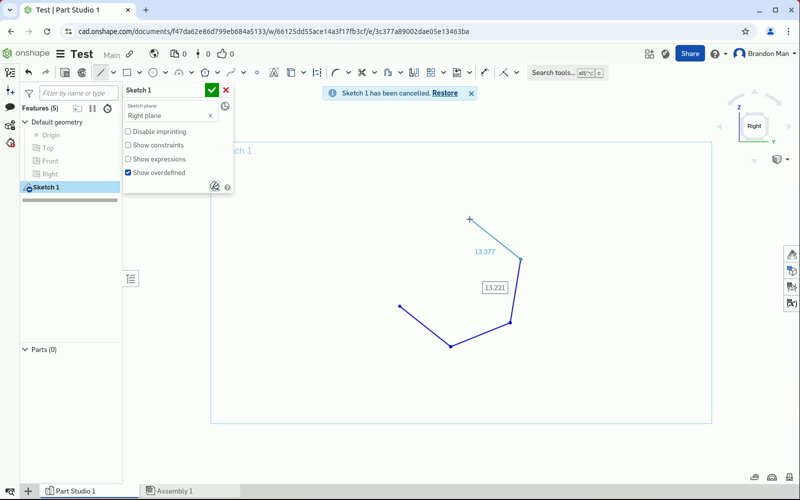
key_down(shift)
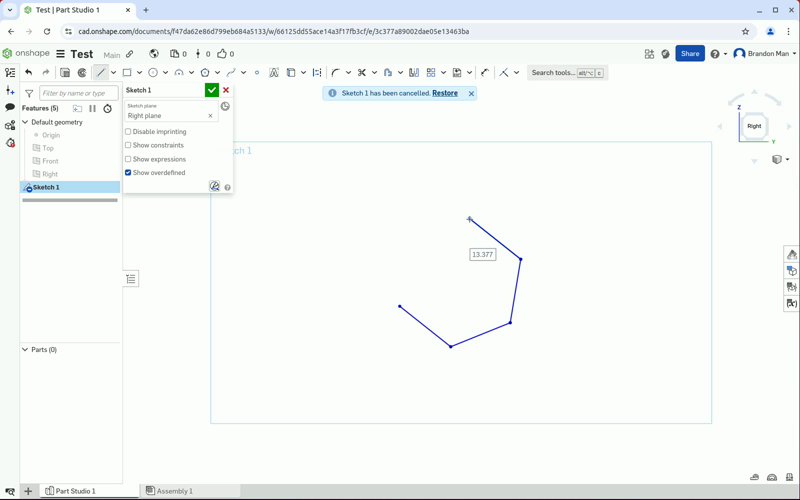
mouse_move(410, 242)
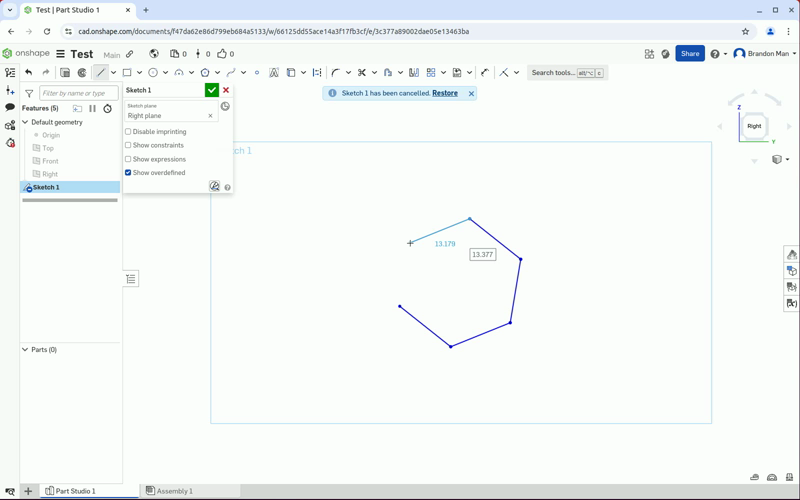
click(410, 242)
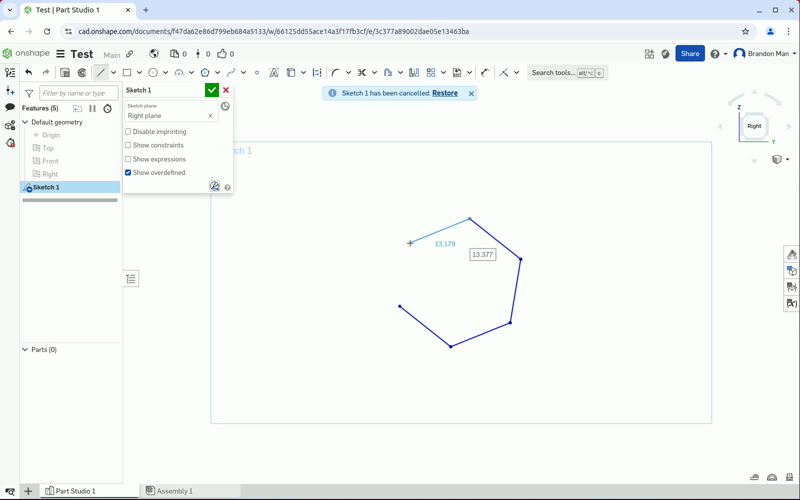
key_up(shift)
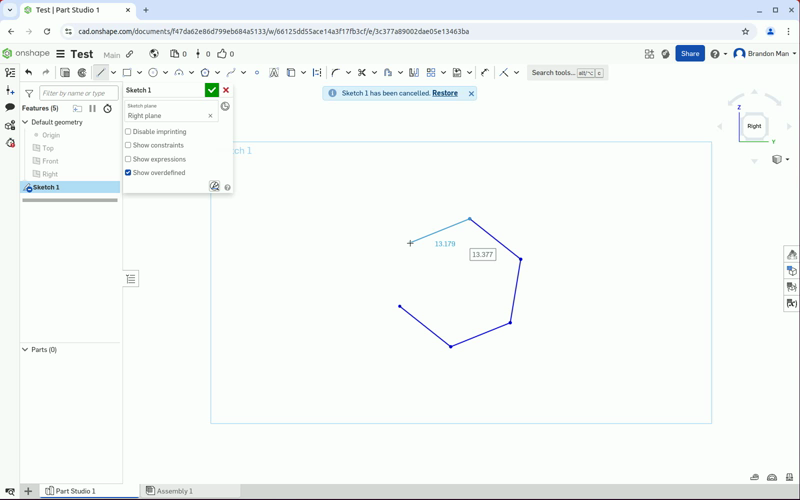
key_down(shift)
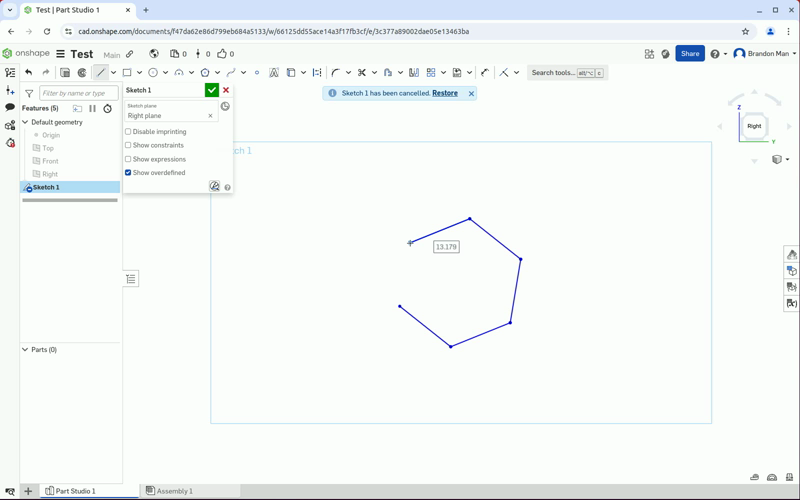
mouse_move(399, 306)
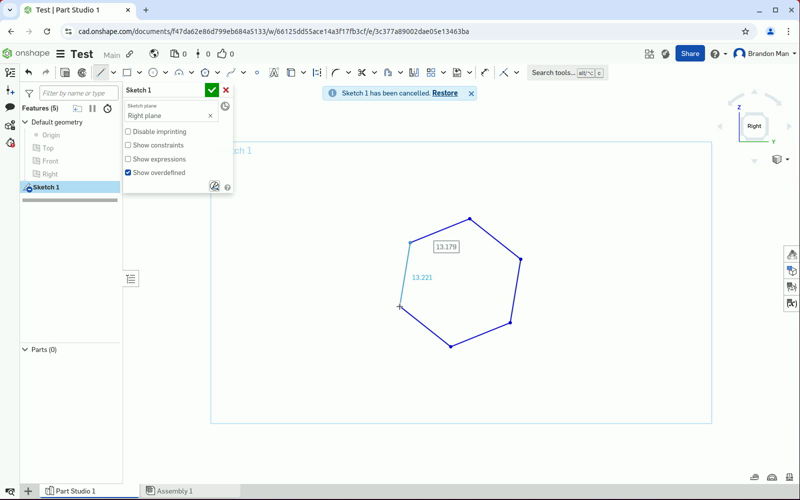
key_up(shift)
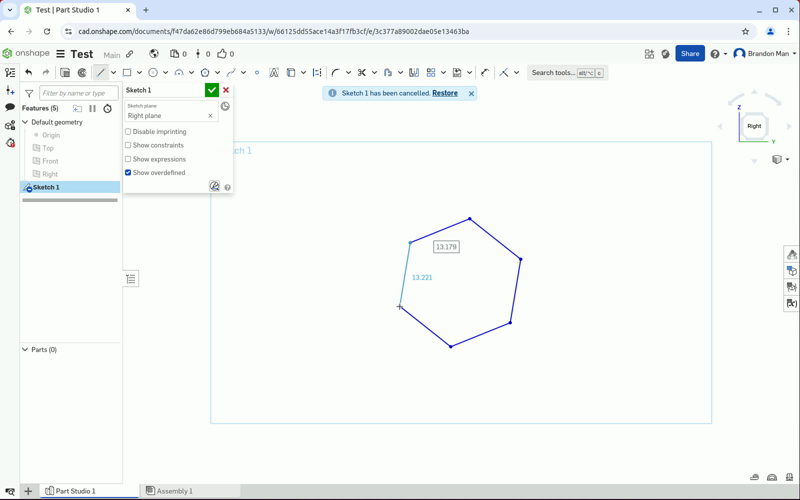
click(399, 306)
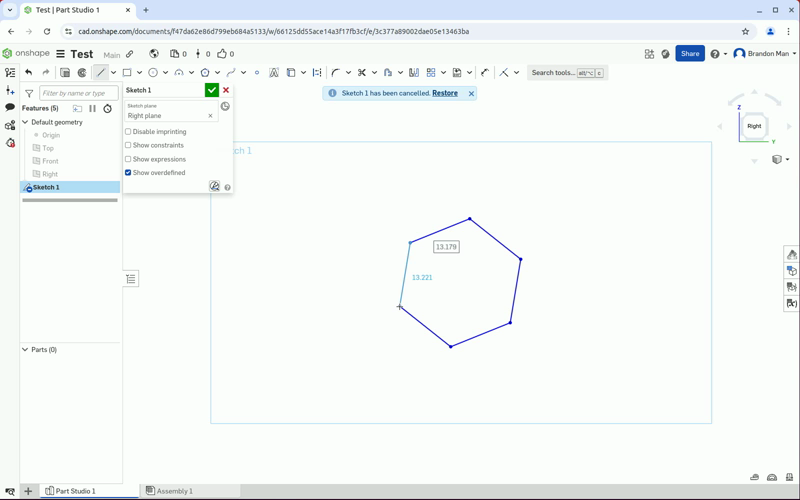
key(esc)
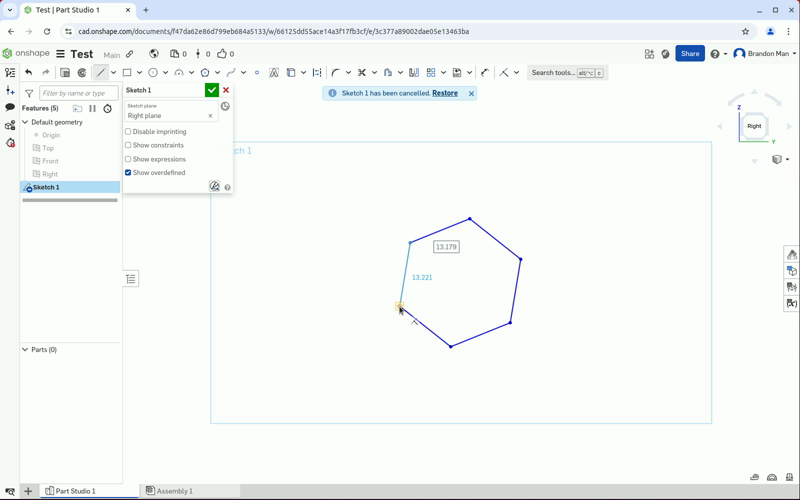
mouse_move(422, 307)
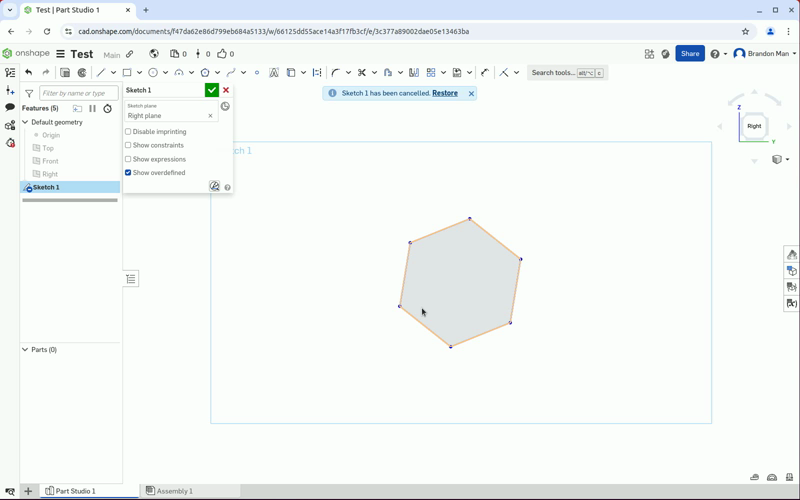
click(422, 307)
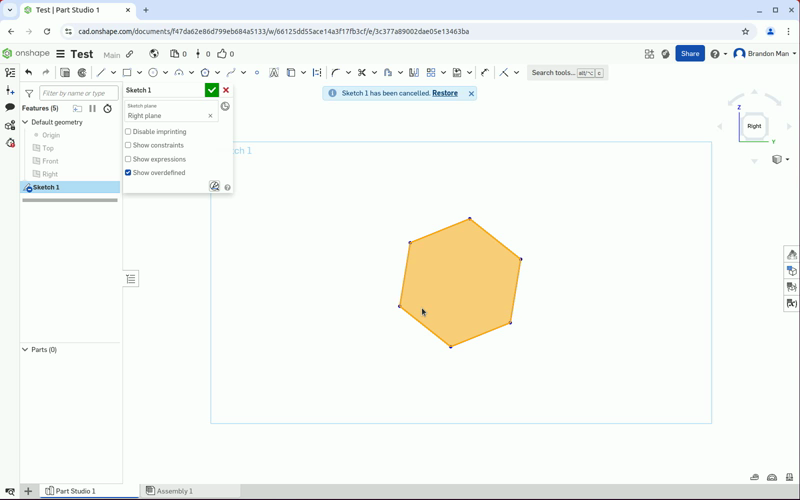
mouse_move(73, 352)
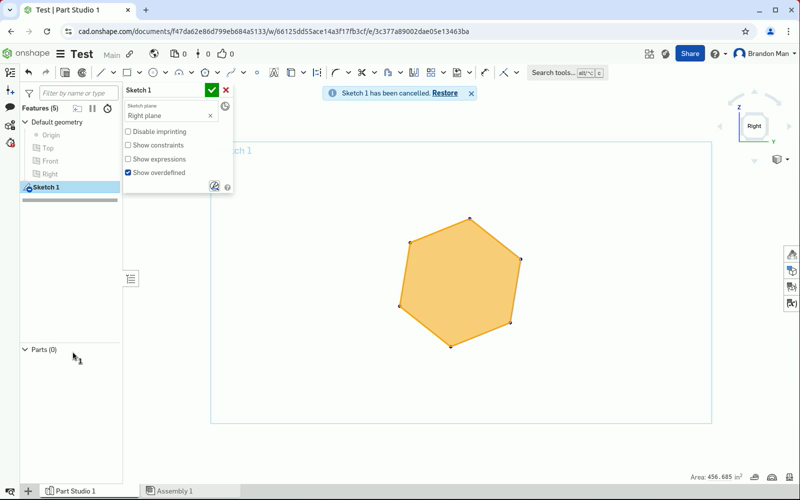
key(shift+y)
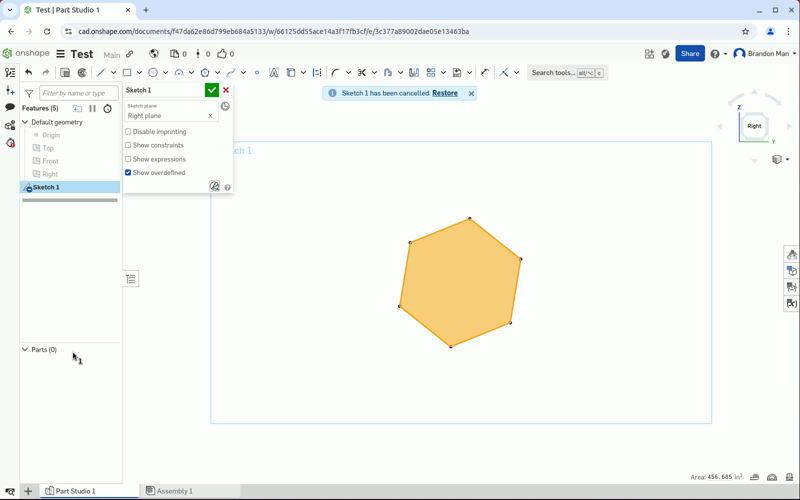
key(shift+e)
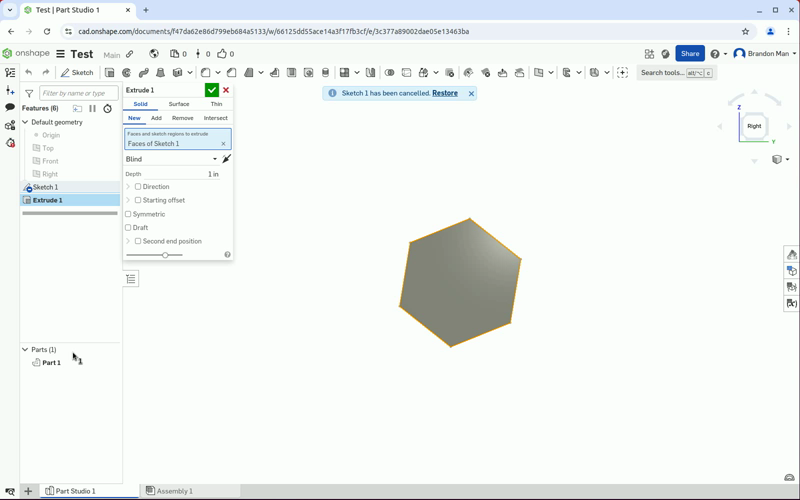
mouse_move(143, 106)
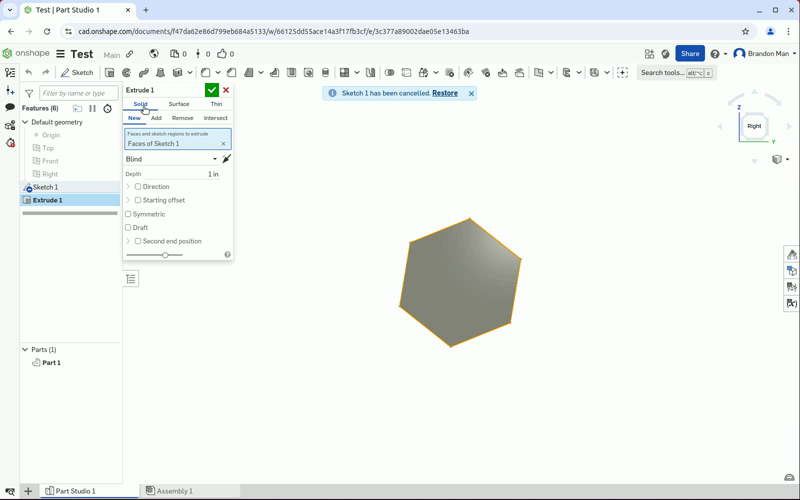
click(143, 106)
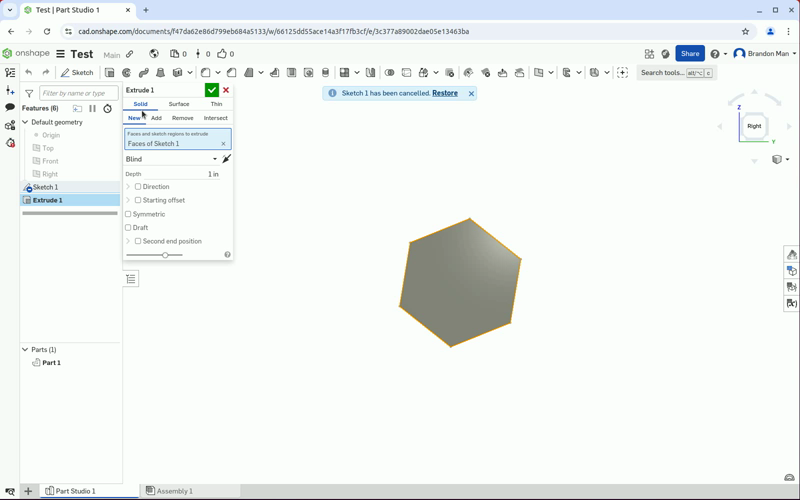
mouse_move(137, 120)
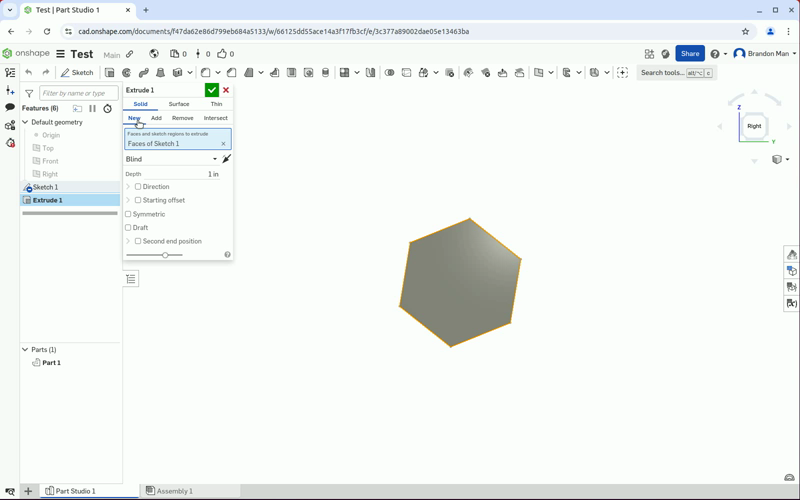
click(137, 120)
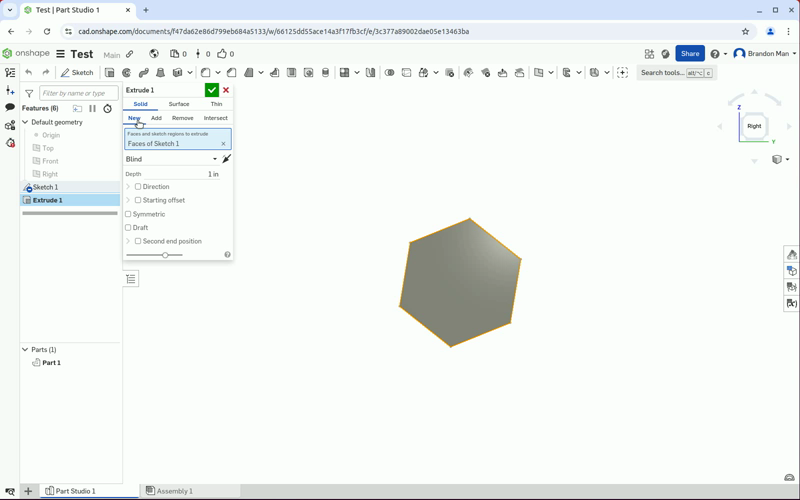
key(tab, 4)
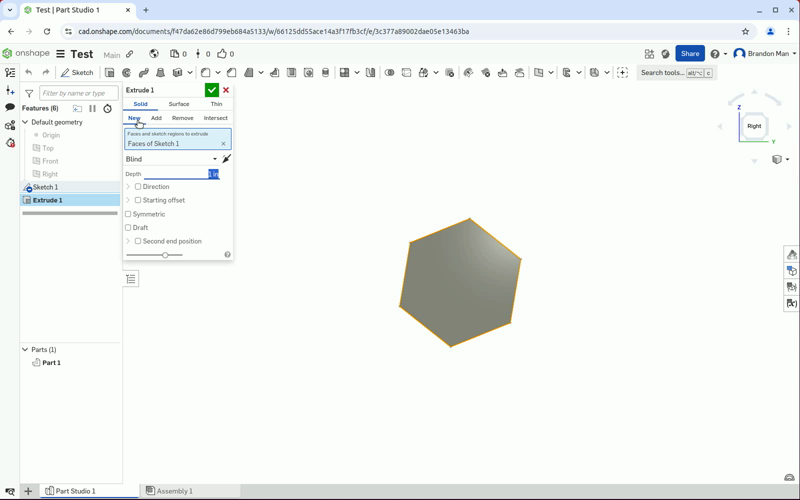
text(14.202)
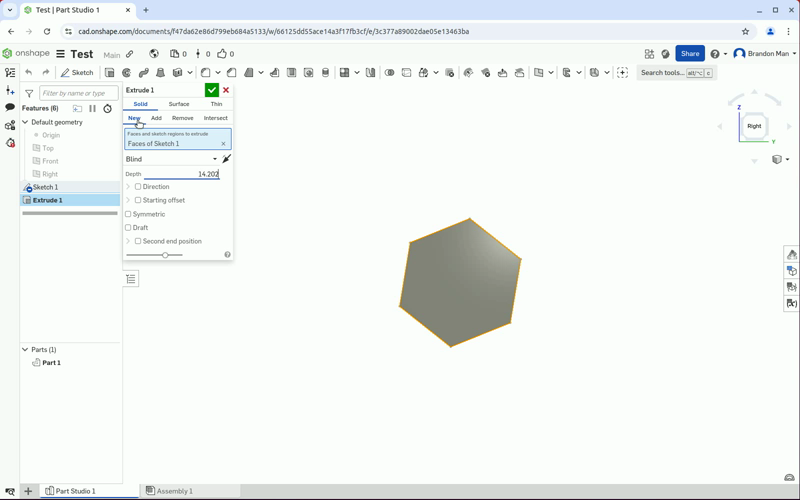
key(enter)
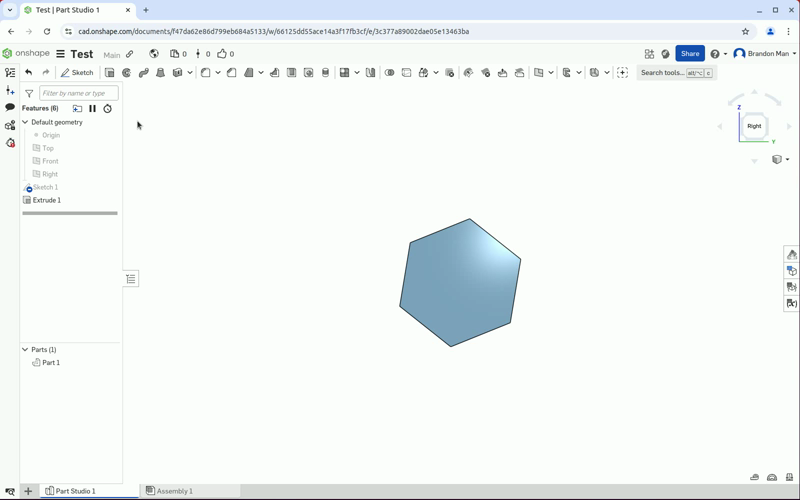
key(shift+h)
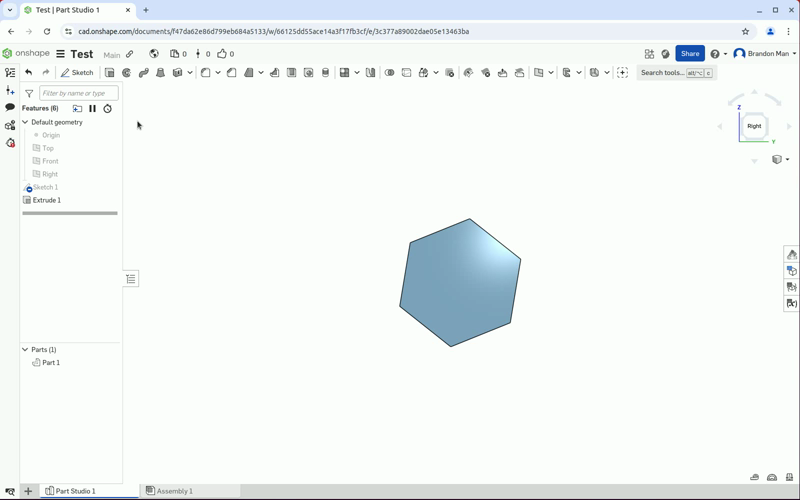
key(shift+h)
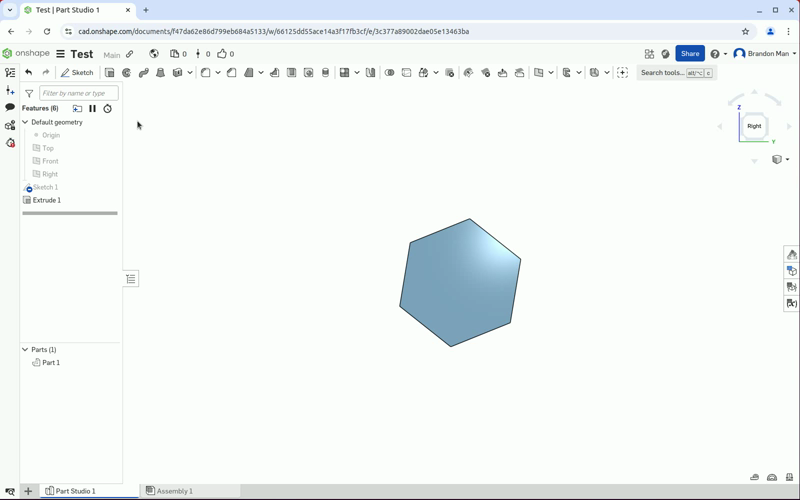
mouse_move(73, 189)
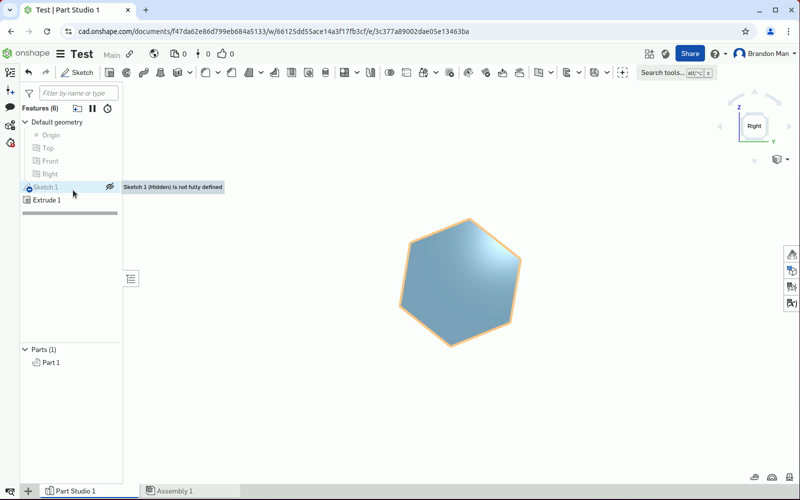
click(73, 189)
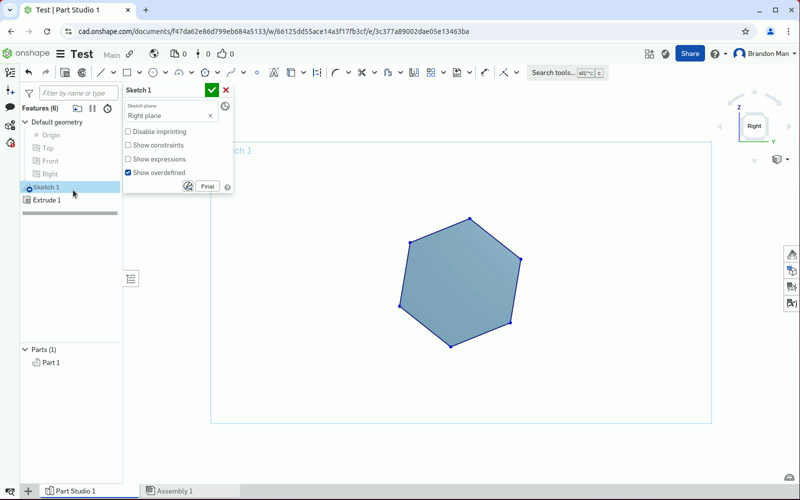
mouse_move(229, 92)
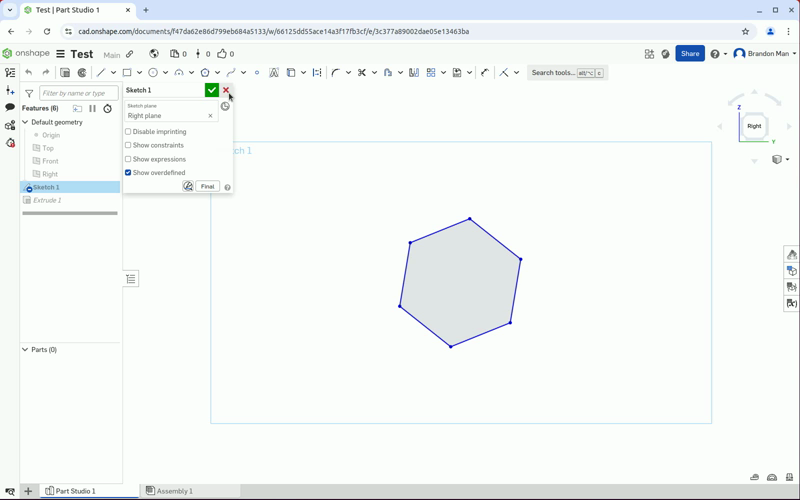
click(229, 92)
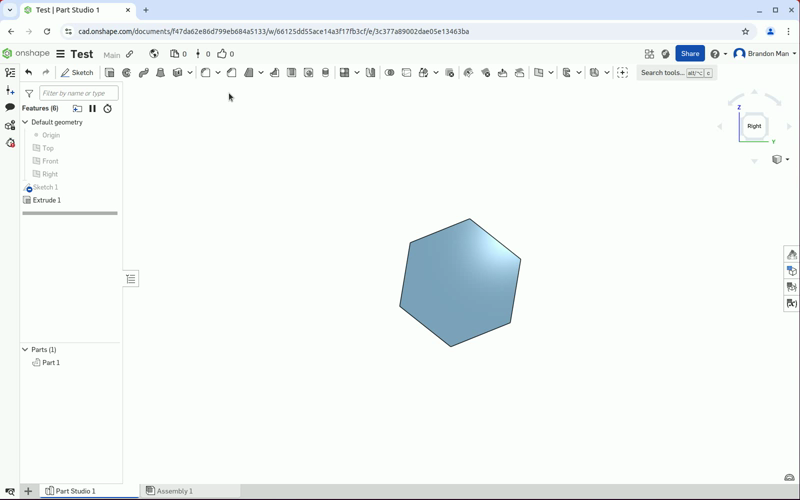
mouse_move(541, 75)
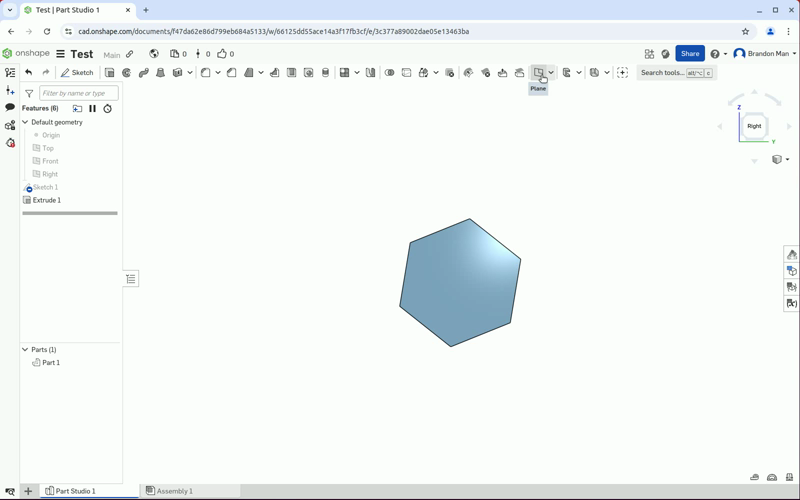
click(541, 75)
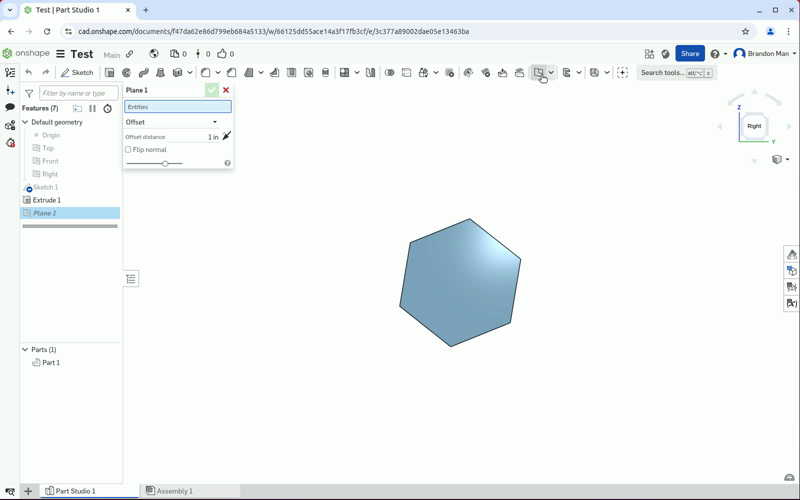
mouse_move(73, 176)
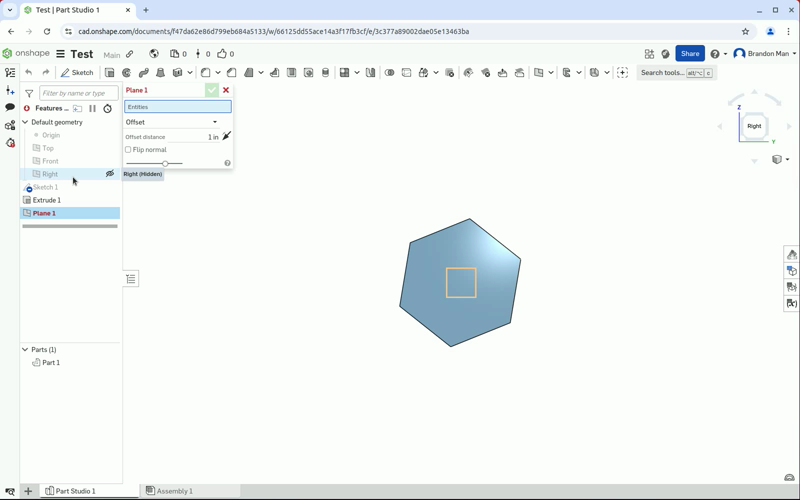
click(73, 176)
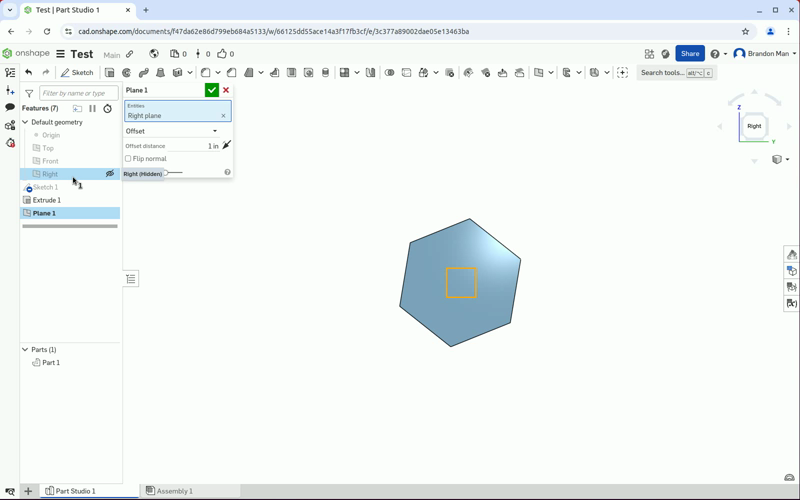
key(tab, 2)
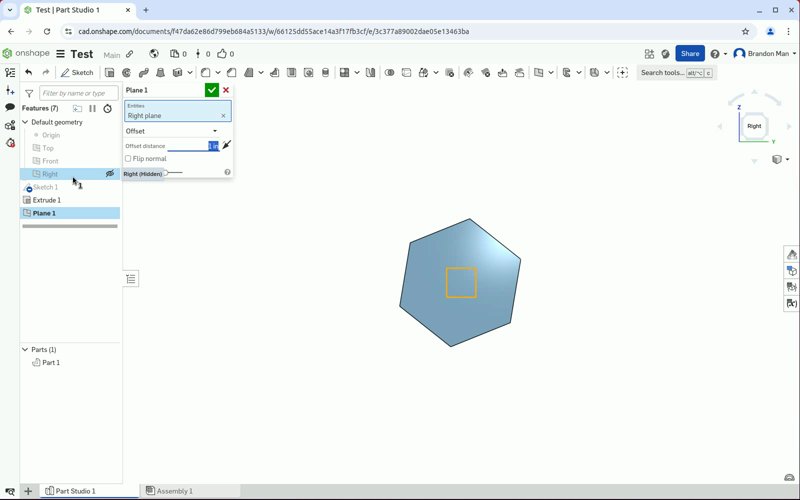
text(14.204)
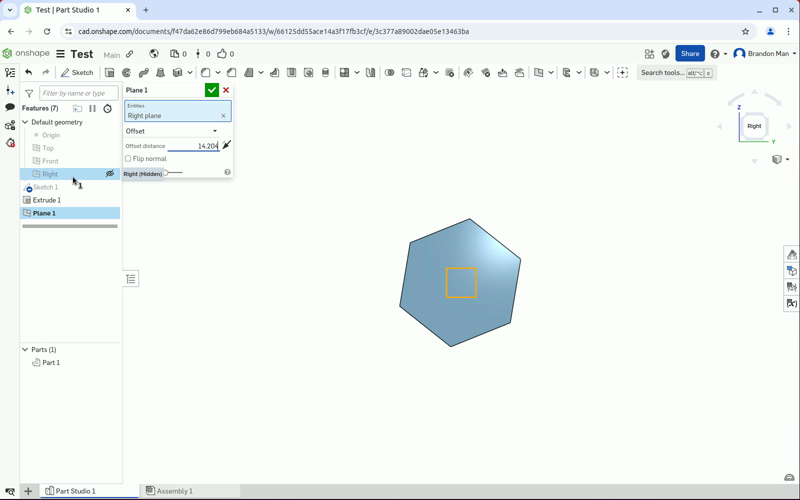
key(enter, 2)
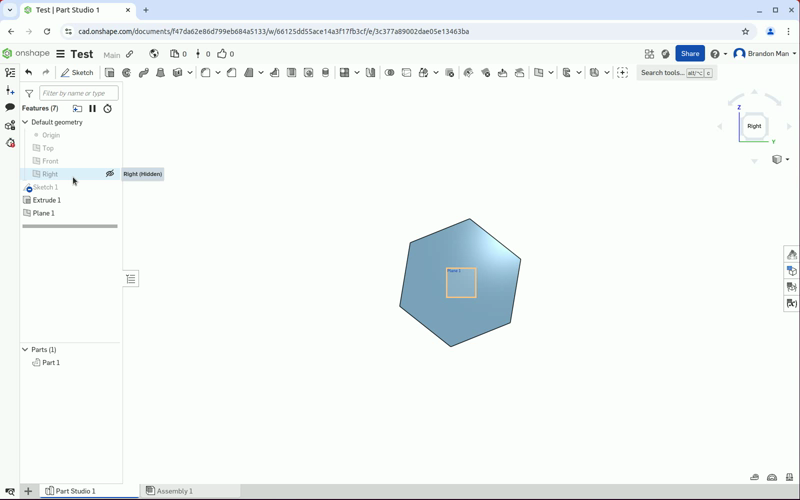
key(shift+s)
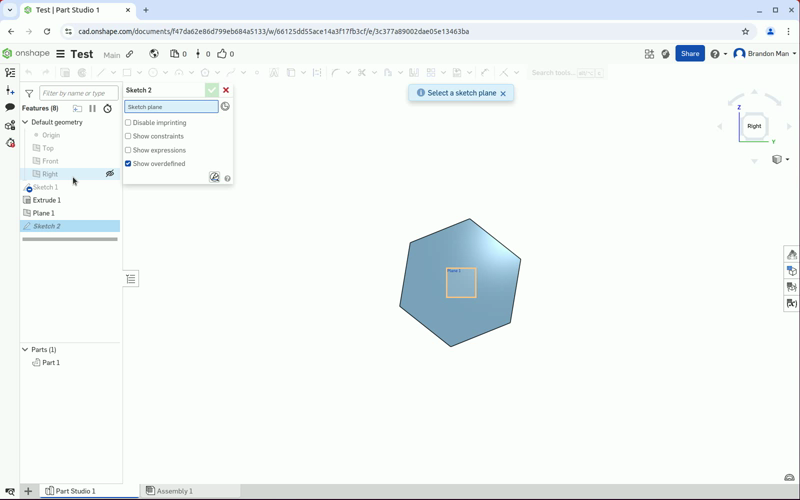
mouse_move(73, 215)
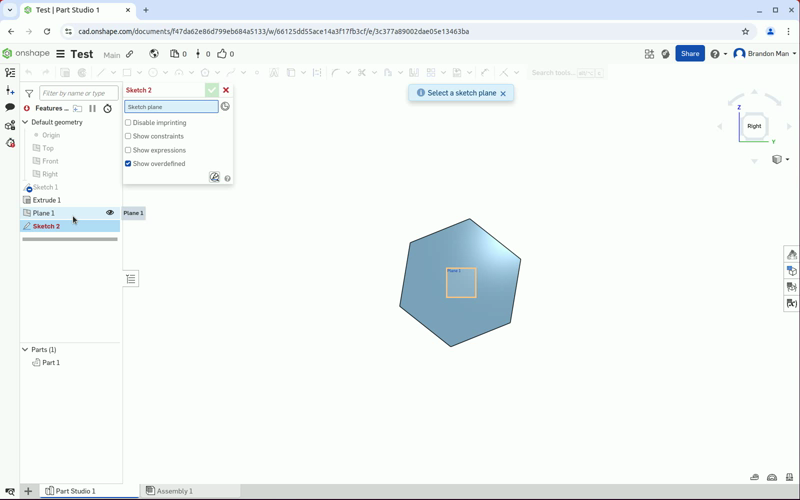
click(73, 215)
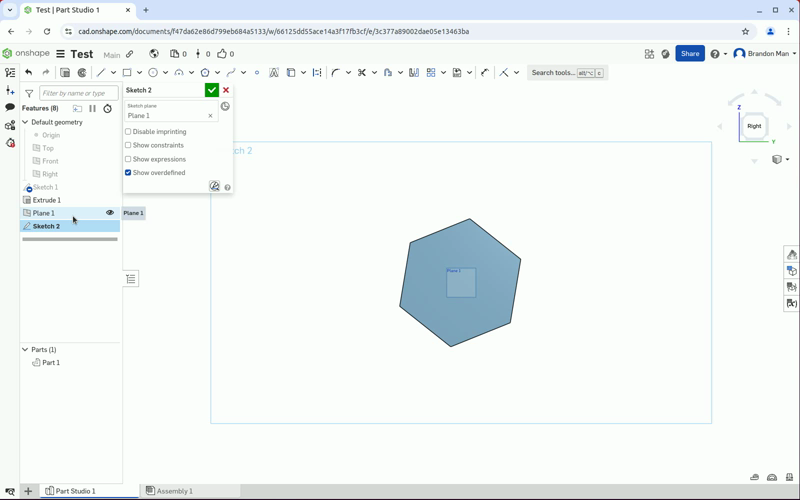
mouse_move(73, 352)
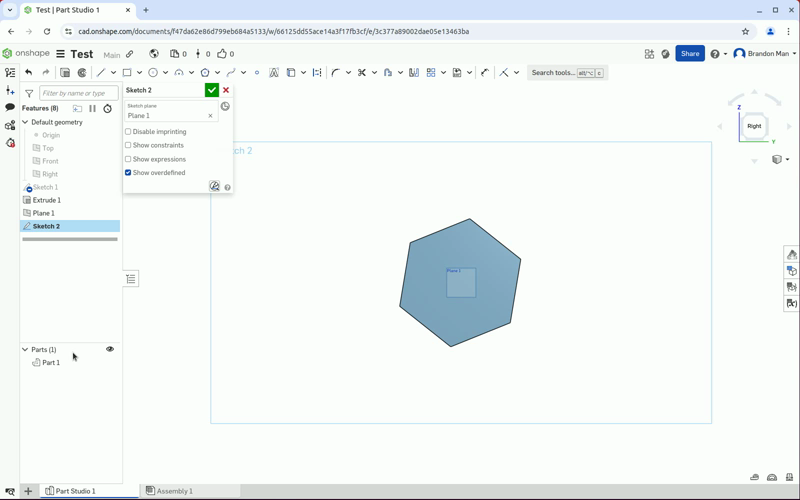
key(y)
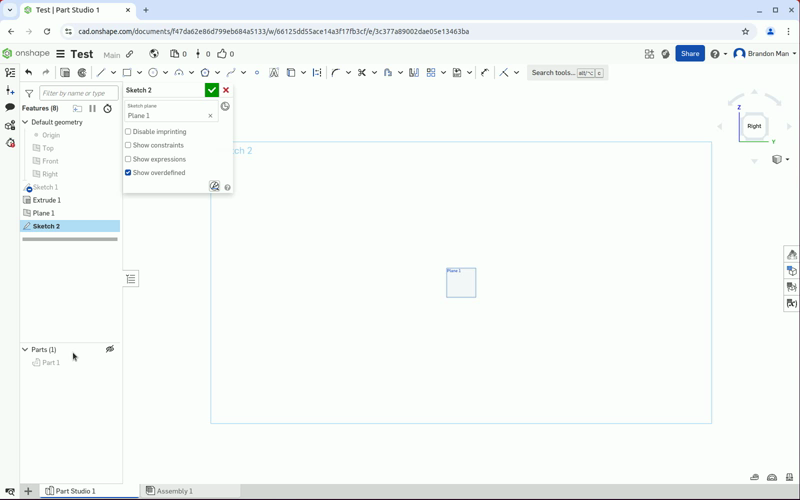
key(c)
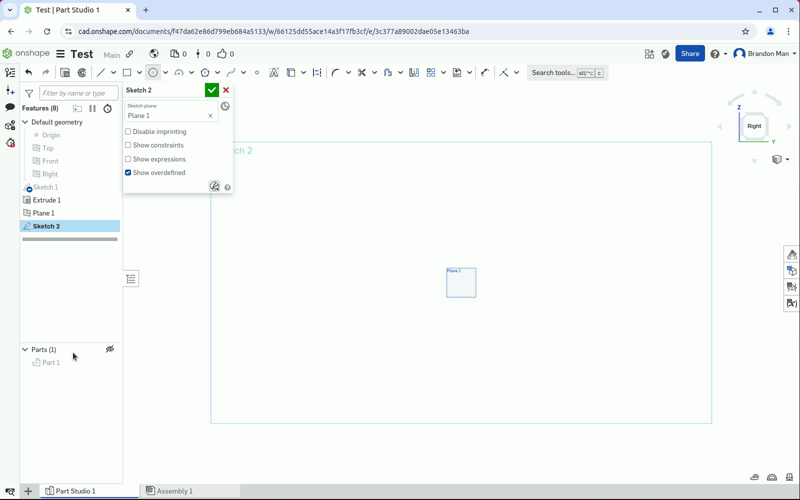
key_down(shift)
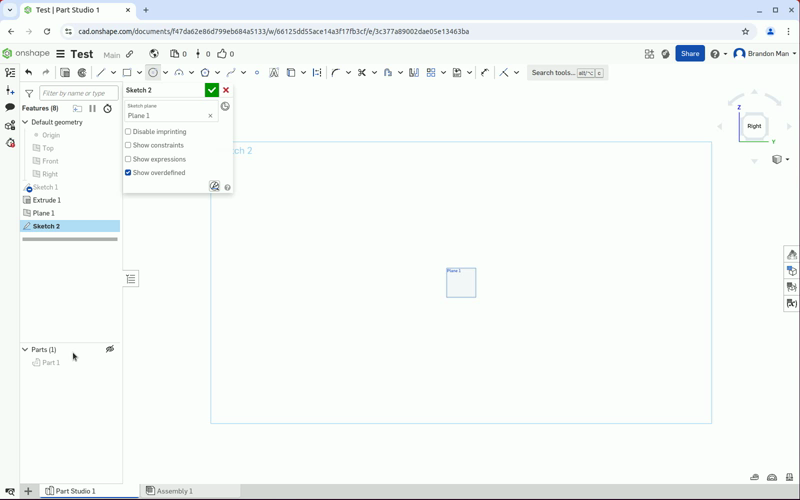
mouse_move(461, 282)
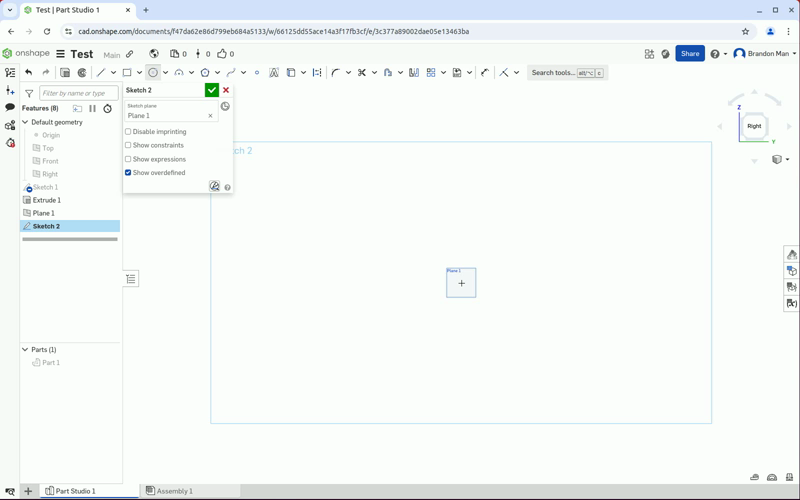
click(461, 282)
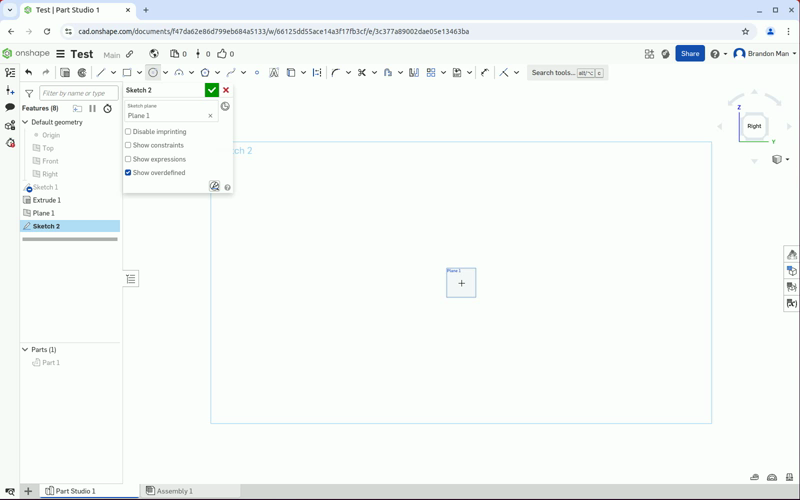
key_up(shift)
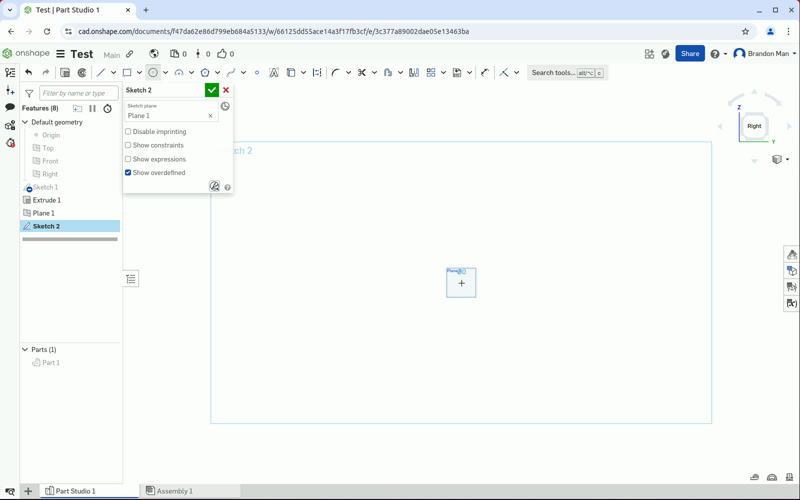
mouse_move(514, 282)
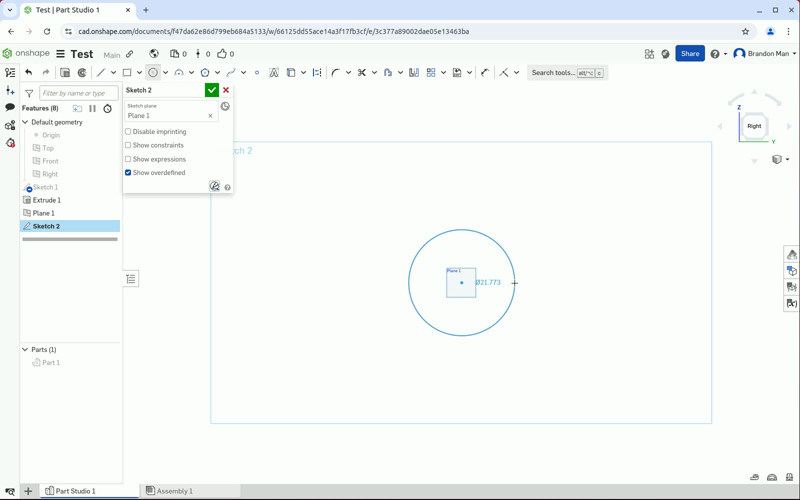
click(514, 282)
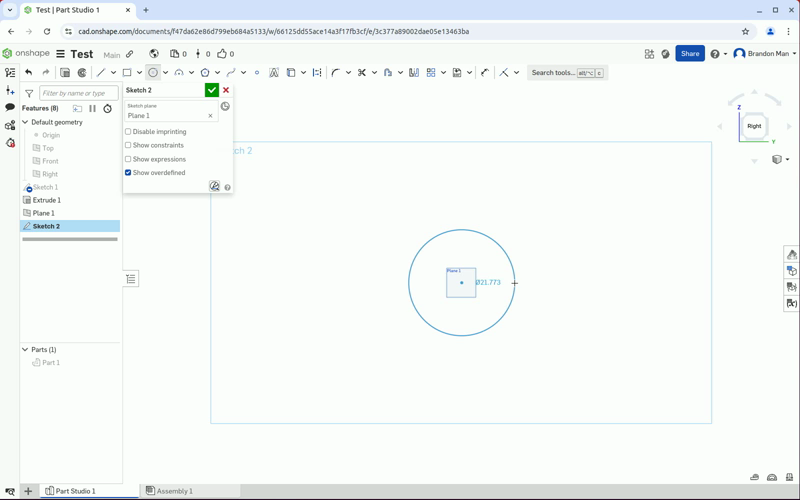
key(esc)
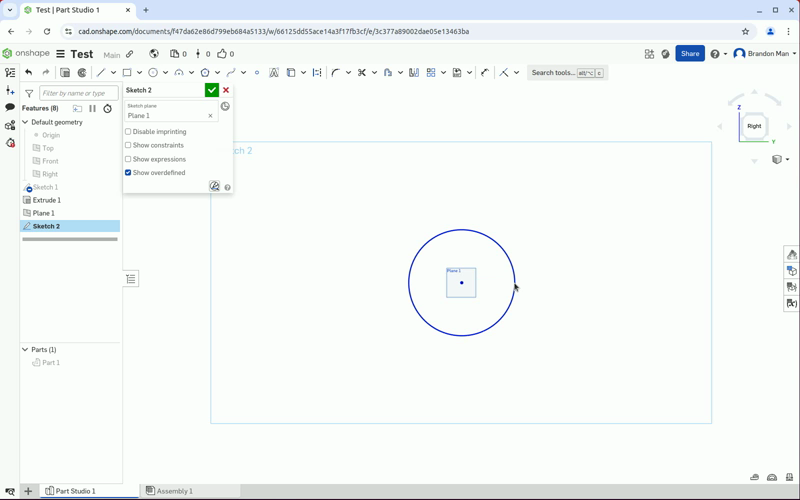
mouse_move(445, 254)
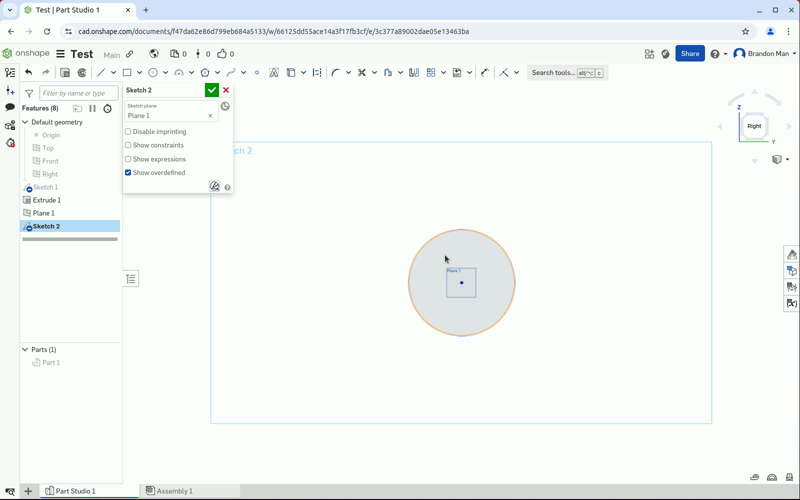
click(445, 254)
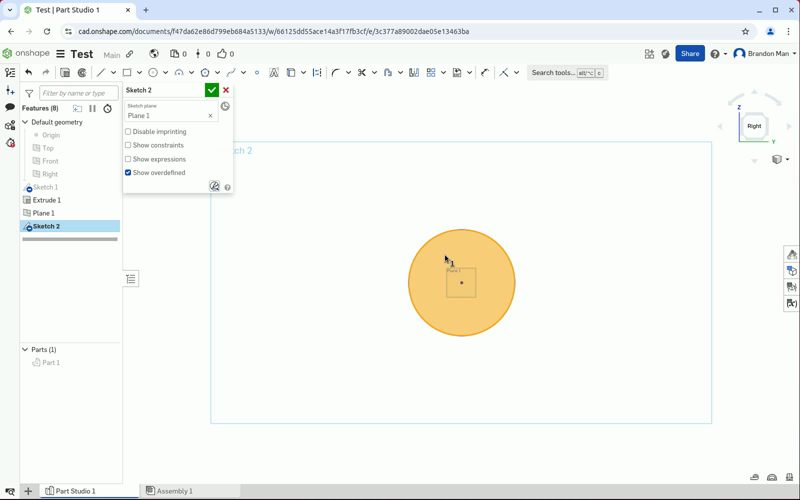
mouse_move(73, 352)
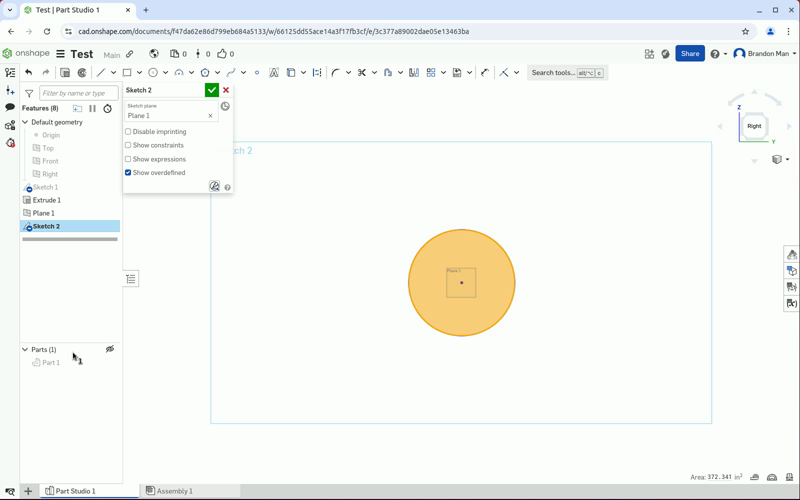
key(shift+y)
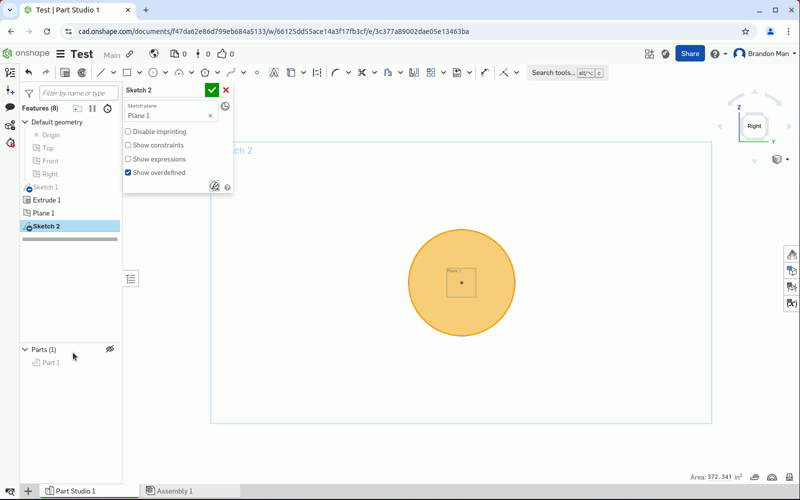
key(shift+e)
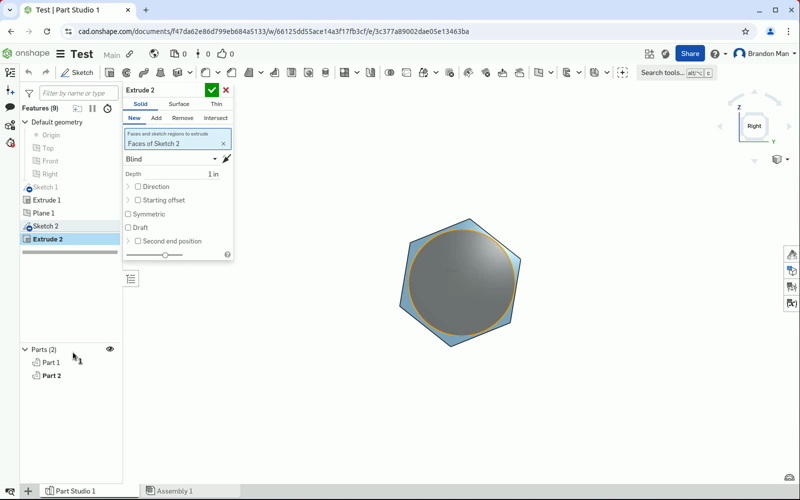
mouse_move(143, 106)
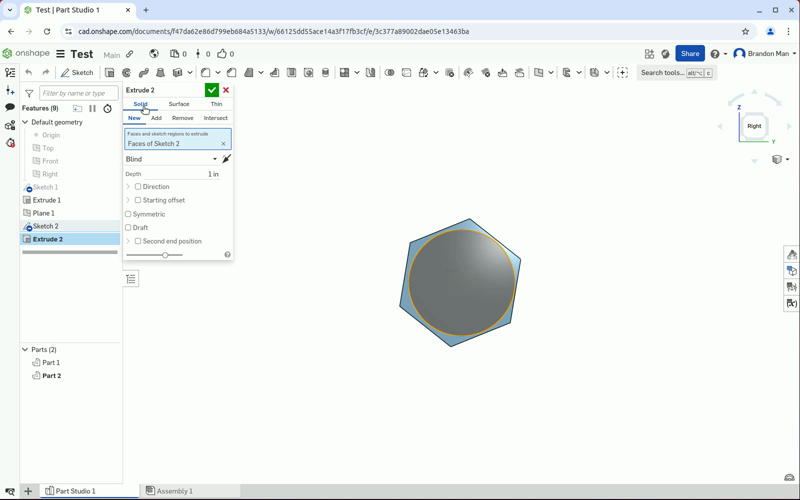
click(143, 106)
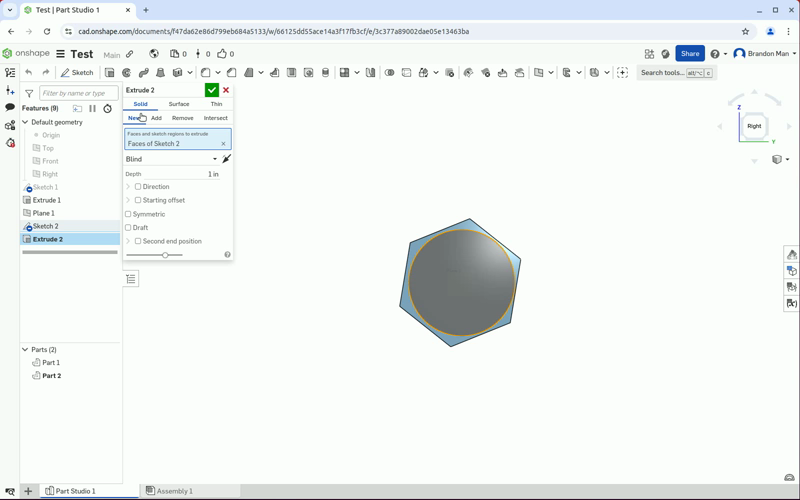
mouse_move(137, 120)
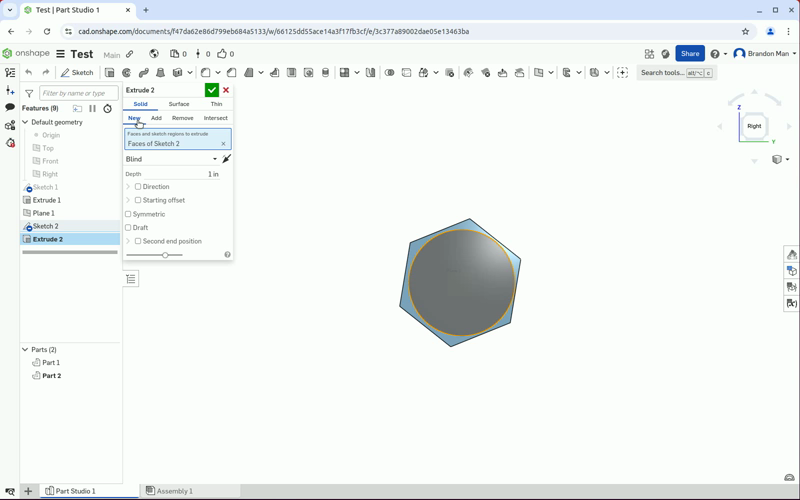
click(137, 120)
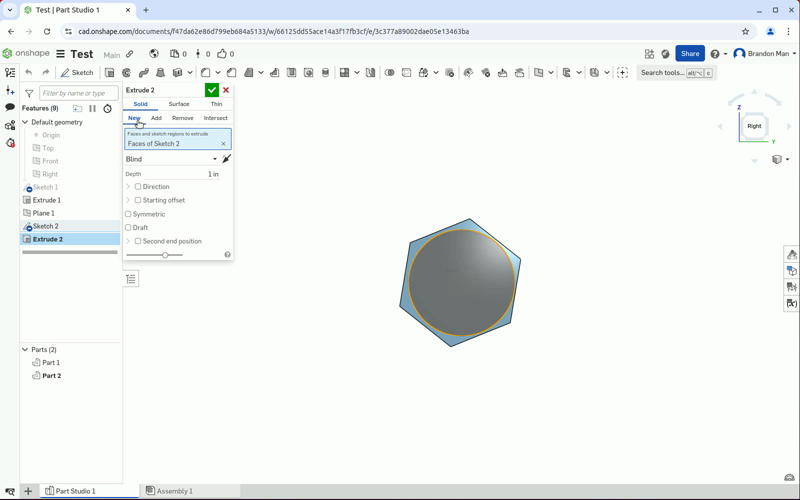
key(tab, 4)
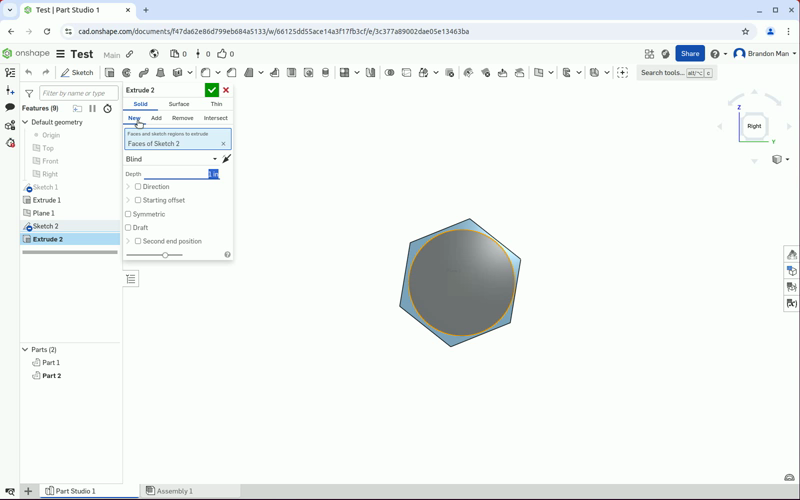
text(8.906)
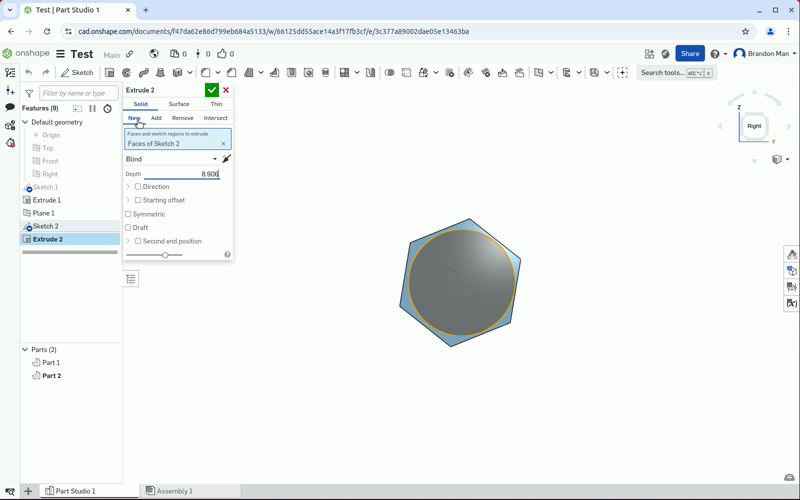
key(tab, 3)
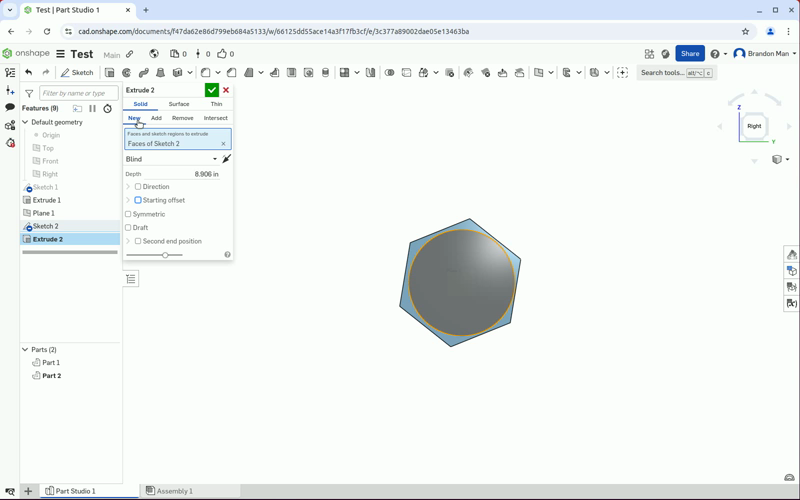
key(tab, 2)
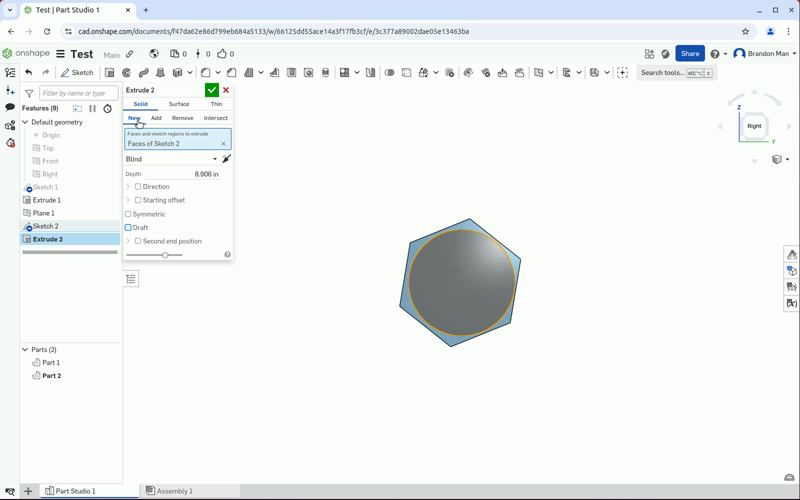
key(space)
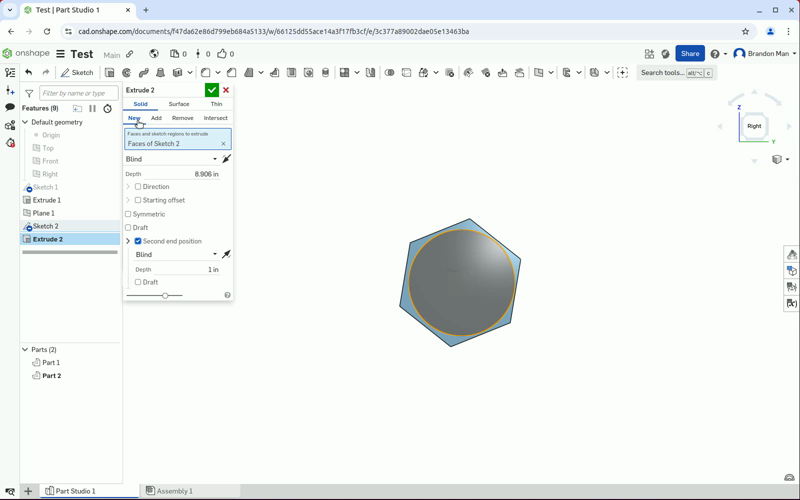
key(tab, 3)
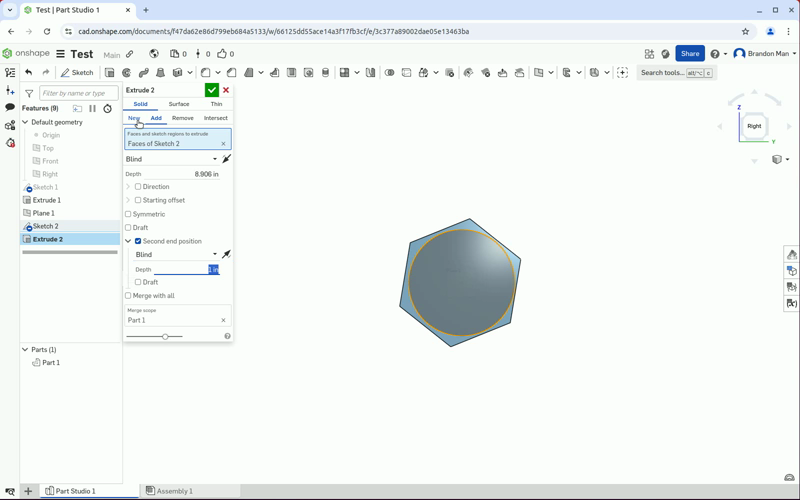
text(26.719)
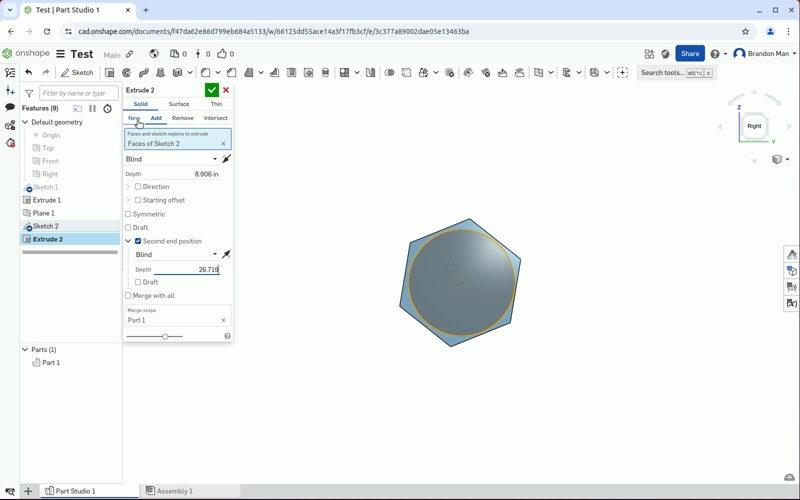
key(enter)
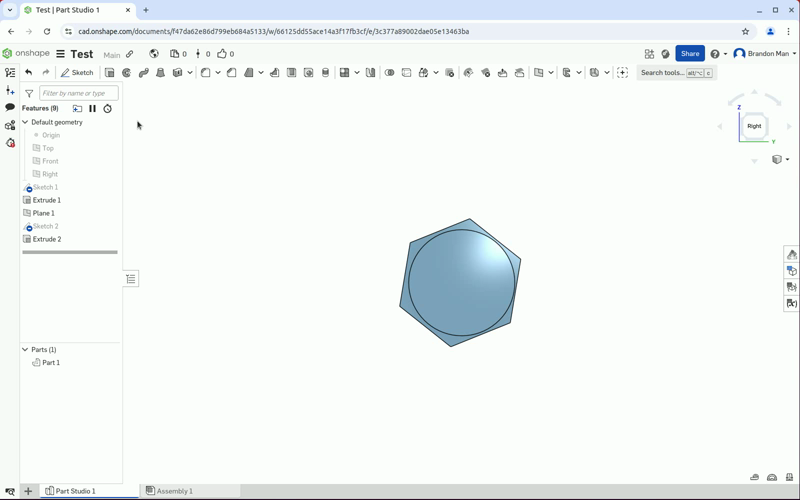
key(shift+h)
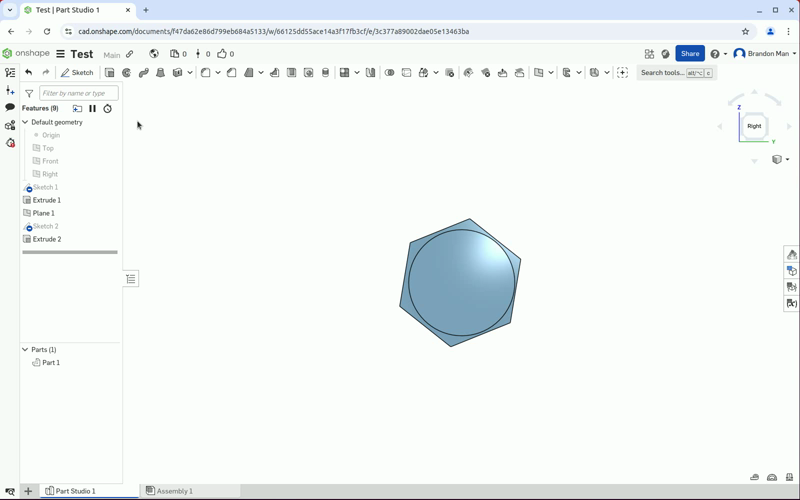
key(shift+h)
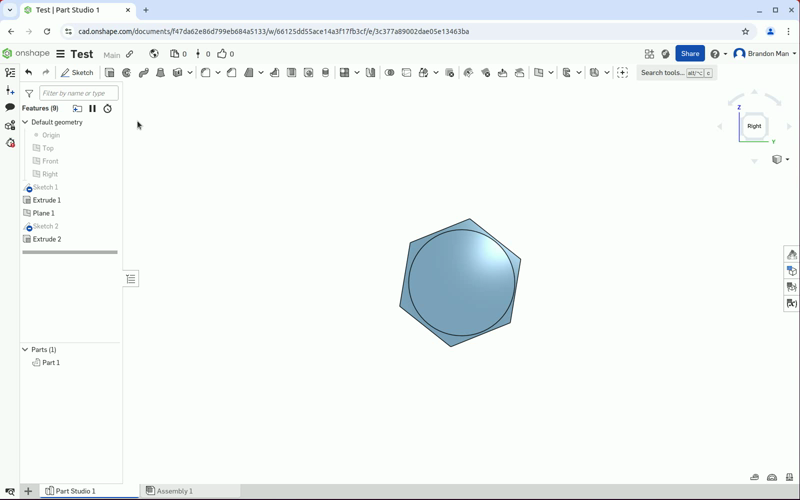
key(shift+7)
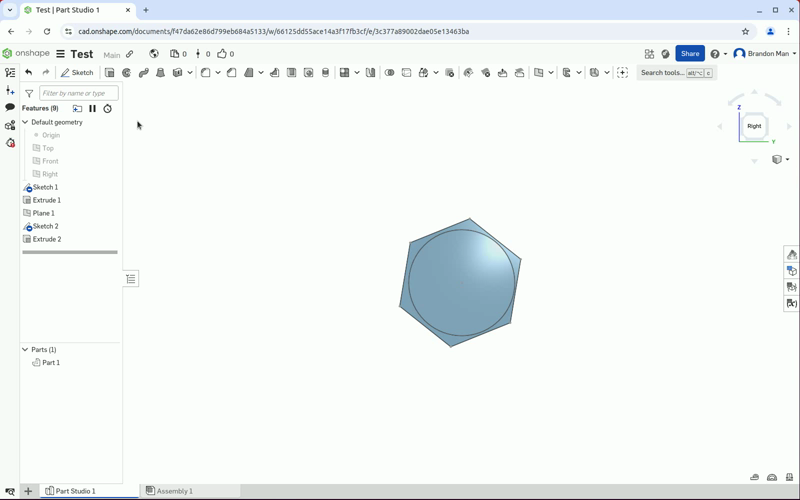
key(right, 2)
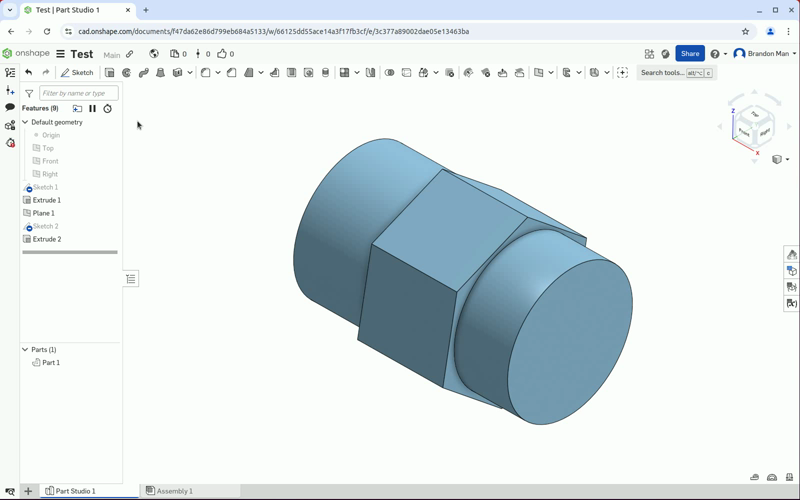
key(down, 2)
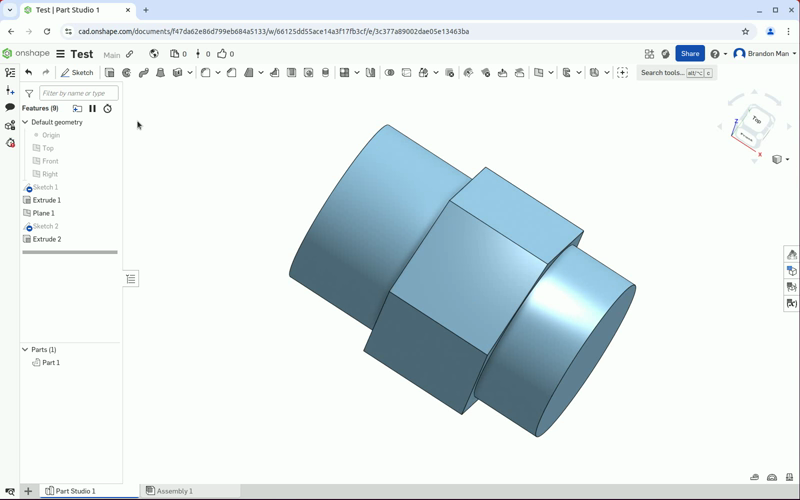
key(up, 2)
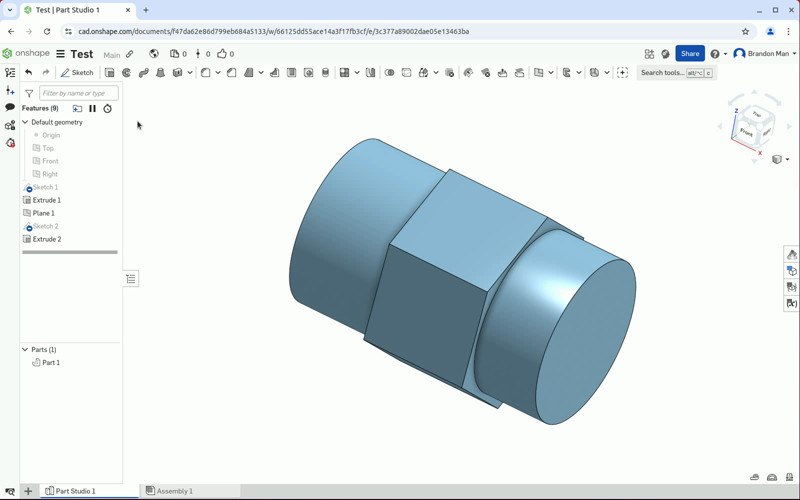
key(left, 2)
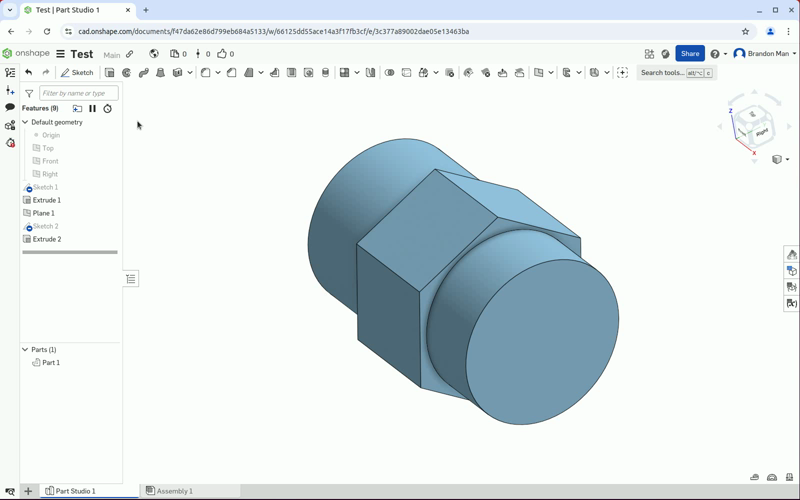
mouse_move(73, 189)
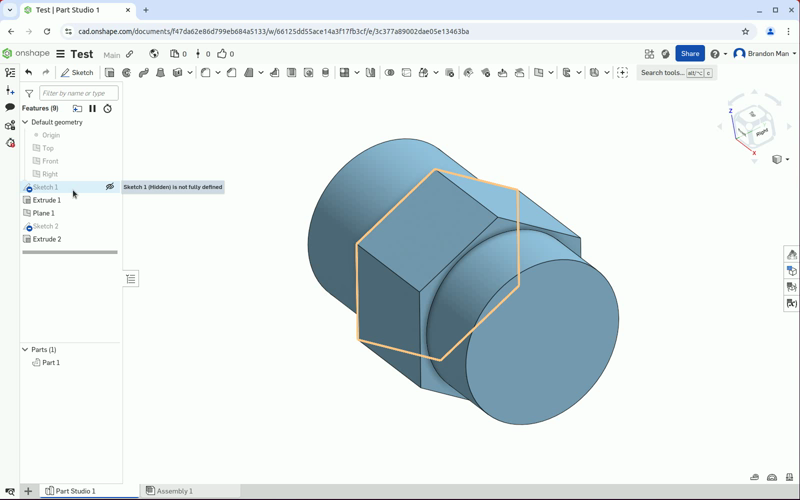
click(73, 189)